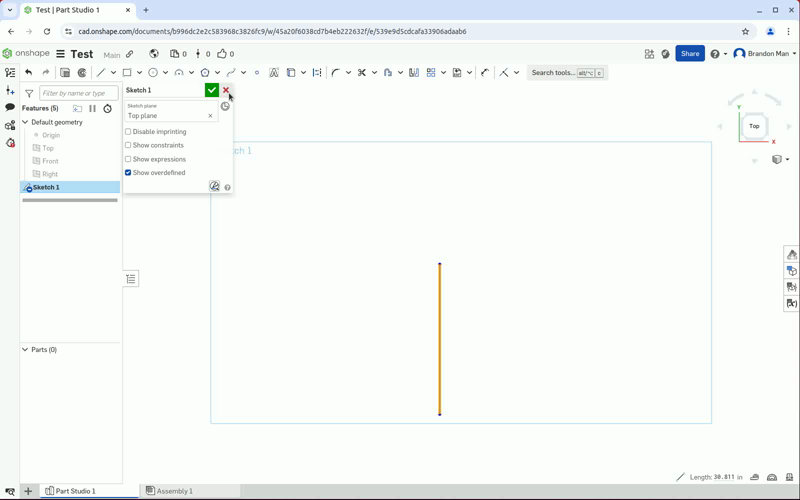
key(shift+h)
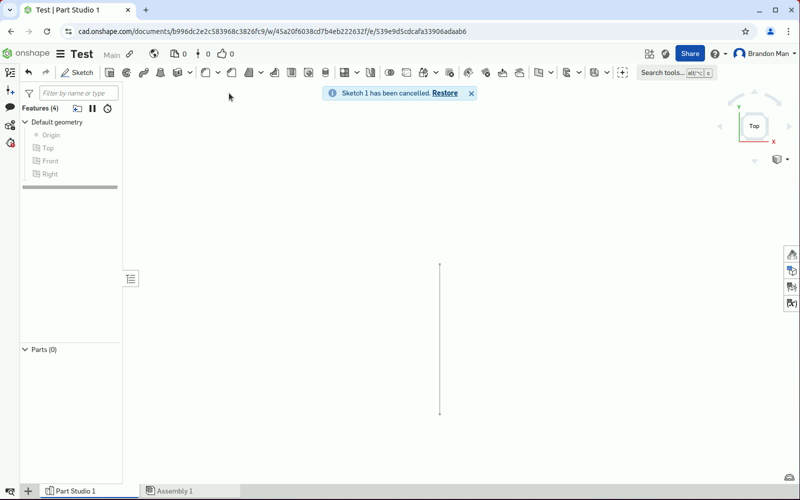
mouse_move(73, 352)
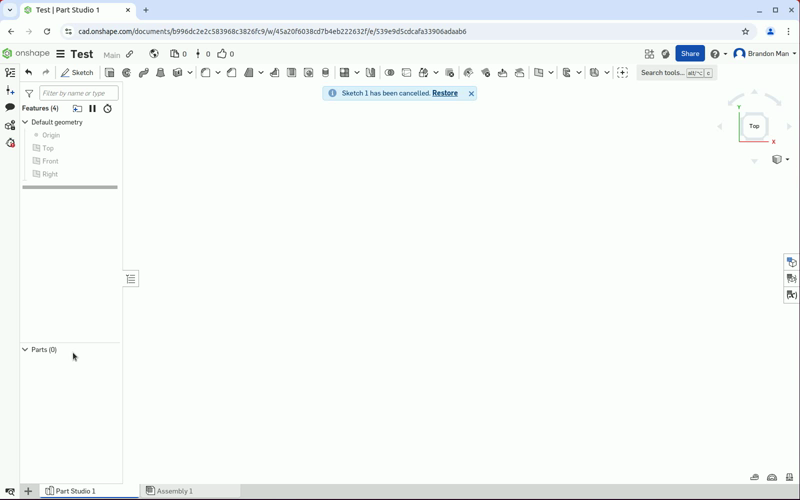
key(y)
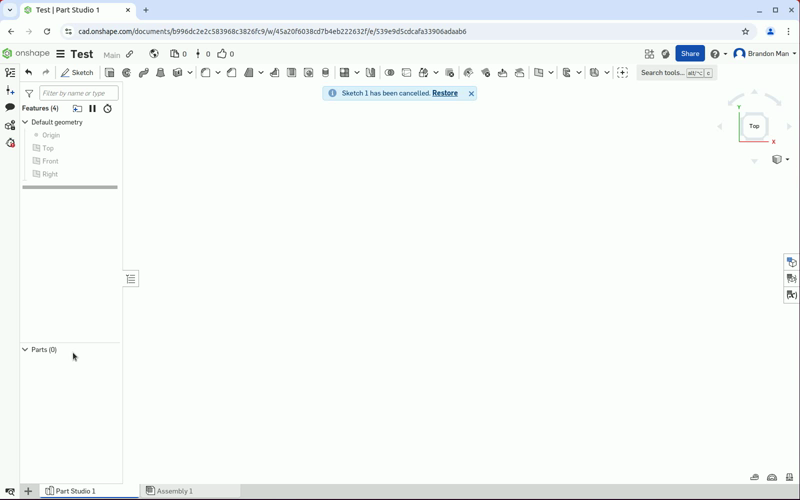
key(shift+p)
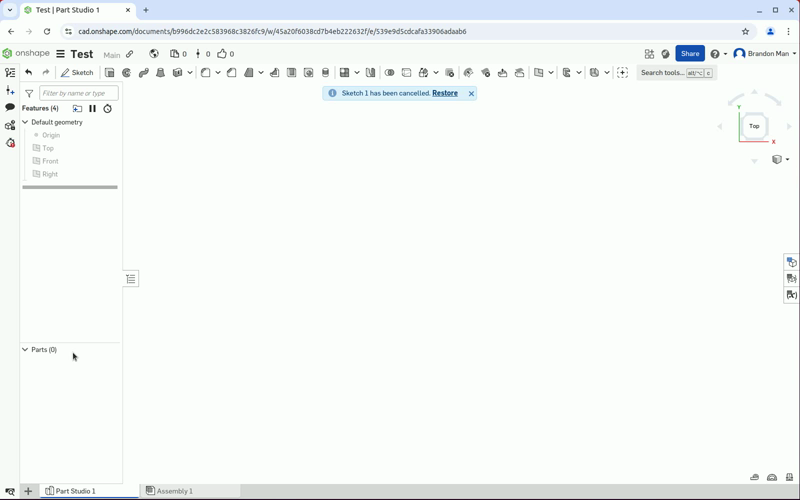
key(space)
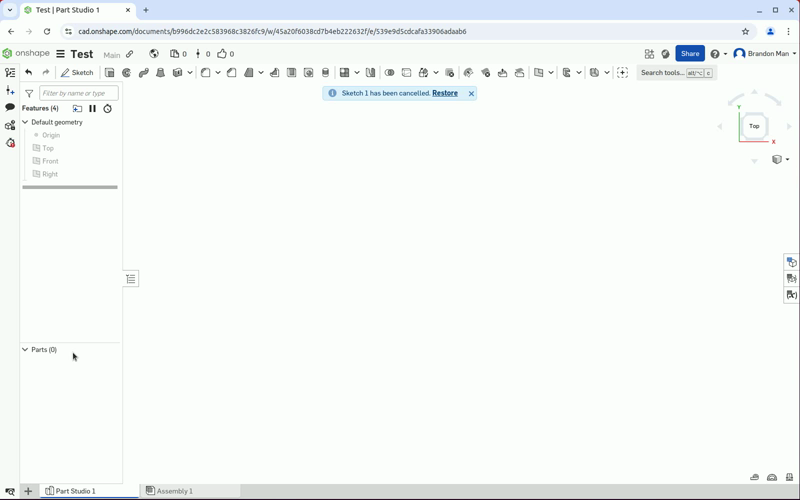
key_down(shift)
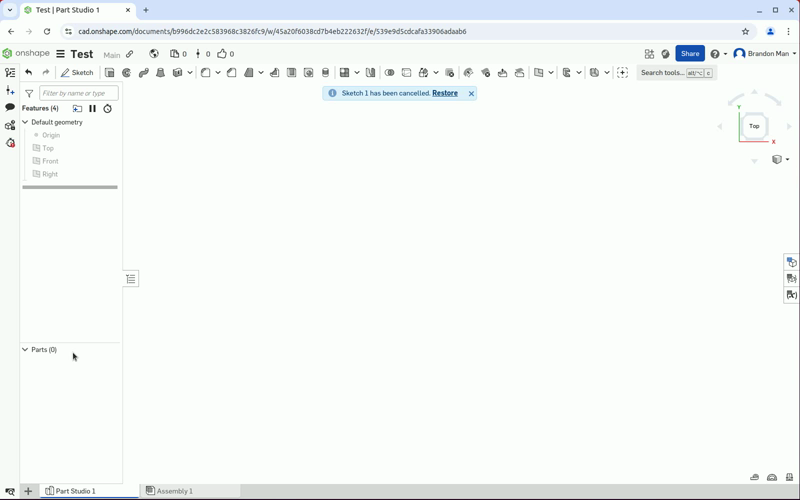
key(up)
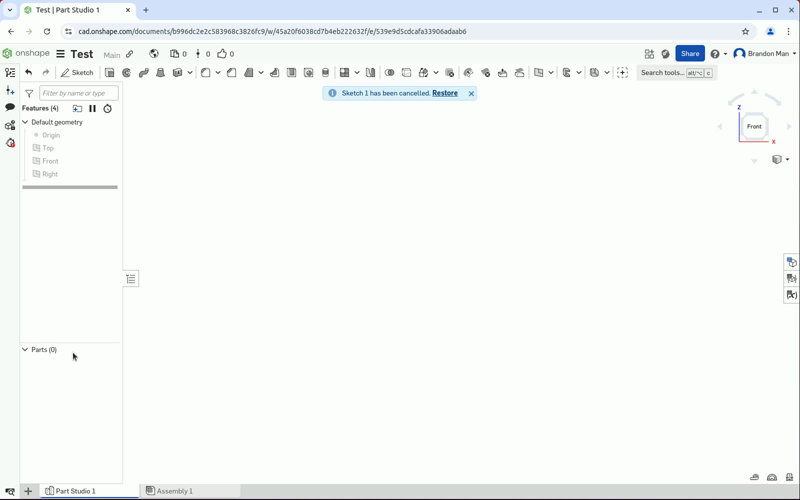
key_up(shift)
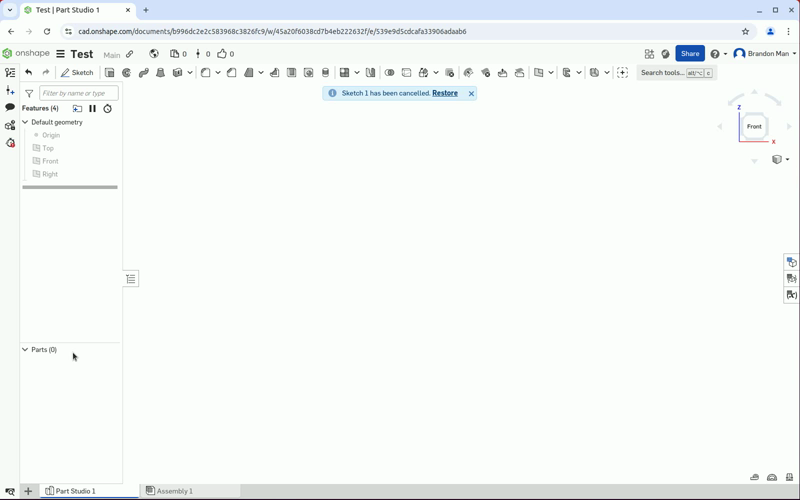
mouse_move(73, 352)
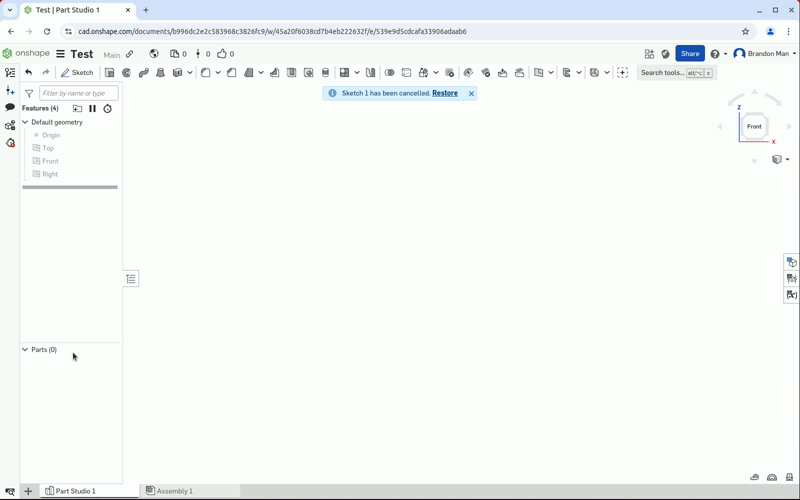
key(shift+y)
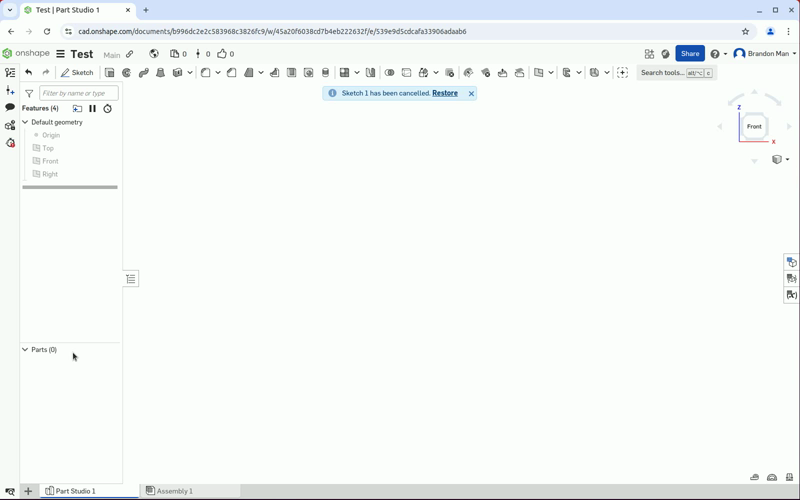
key(shift+s)
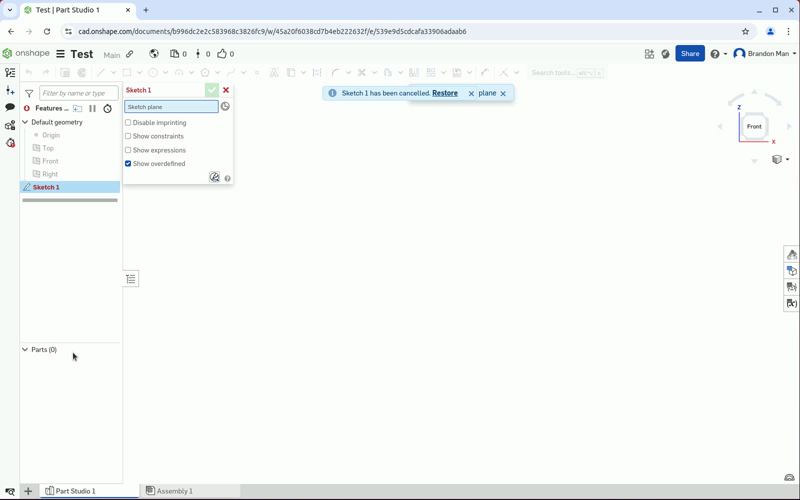
mouse_move(73, 163)
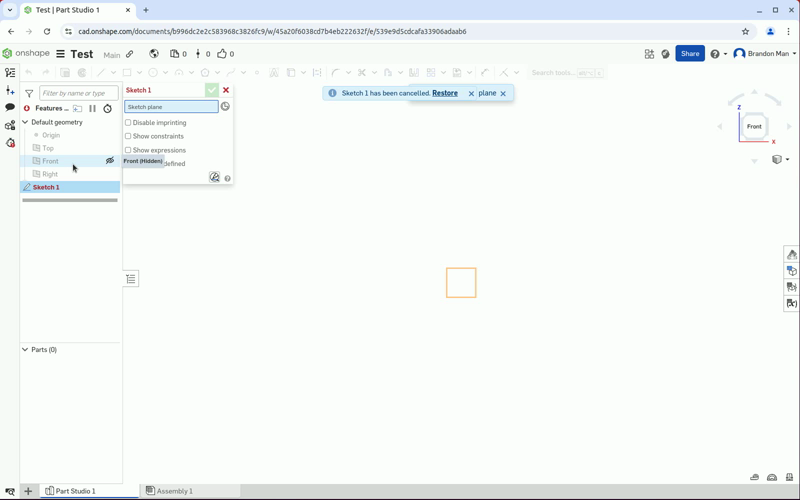
click(73, 163)
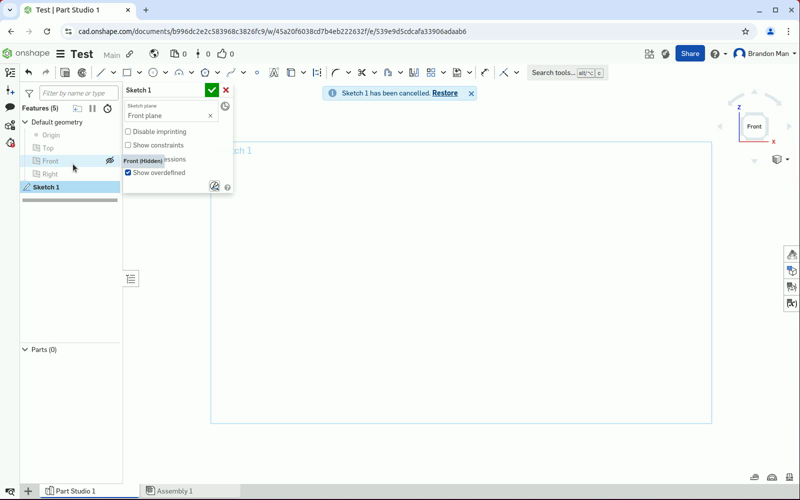
mouse_move(73, 352)
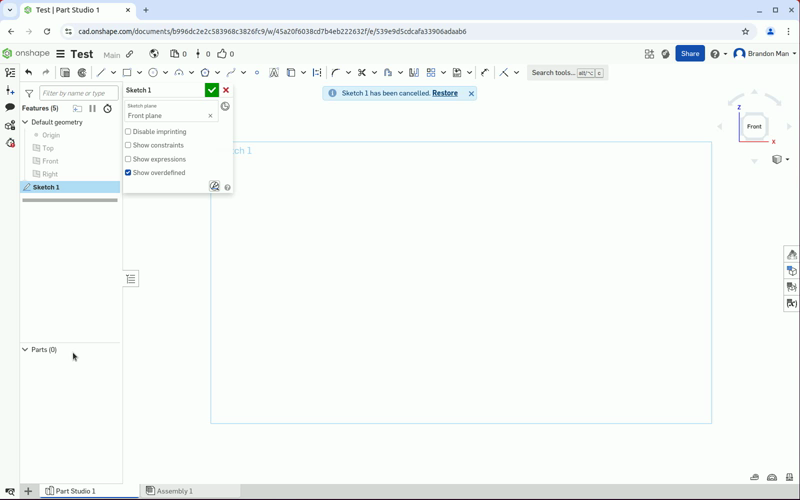
key(y)
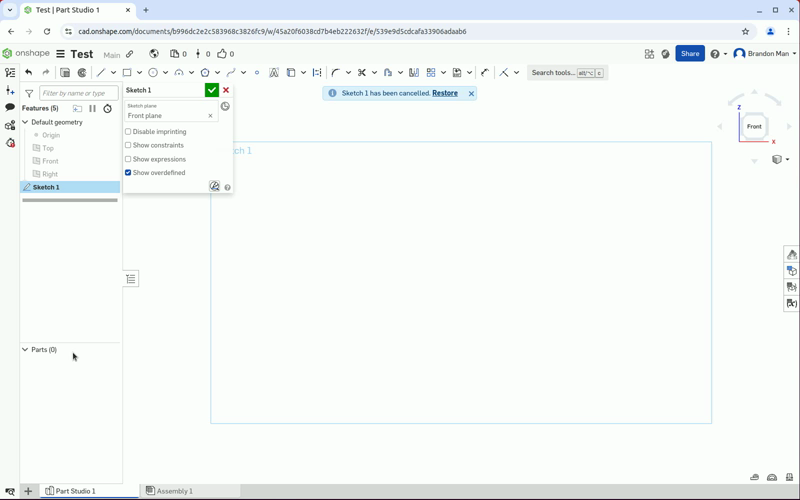
key(l)
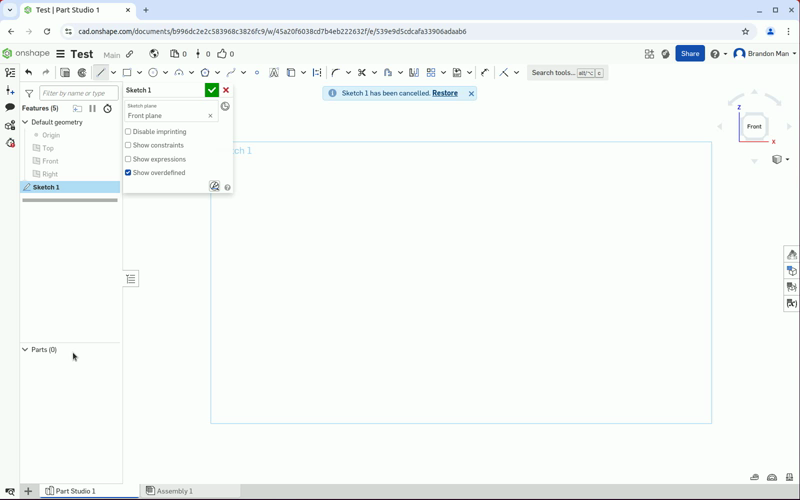
key_down(shift)
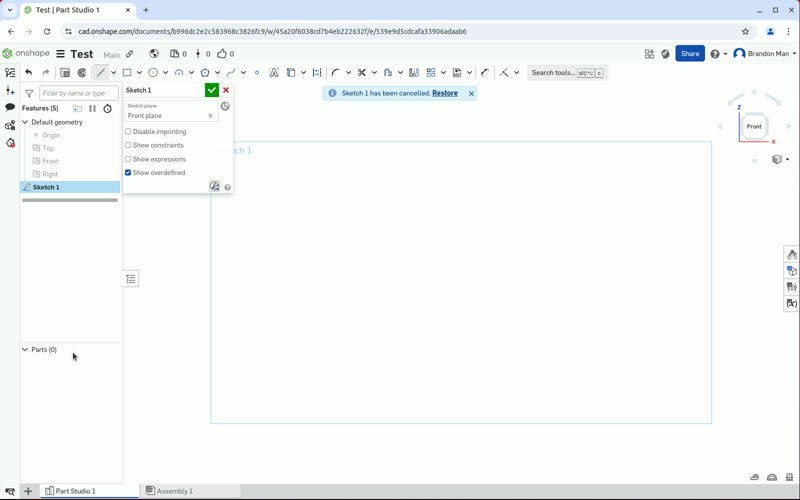
mouse_move(398, 282)
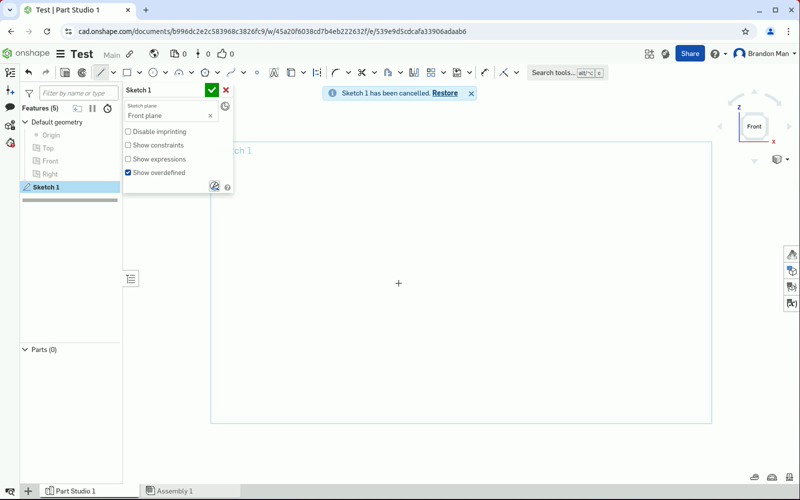
click(398, 282)
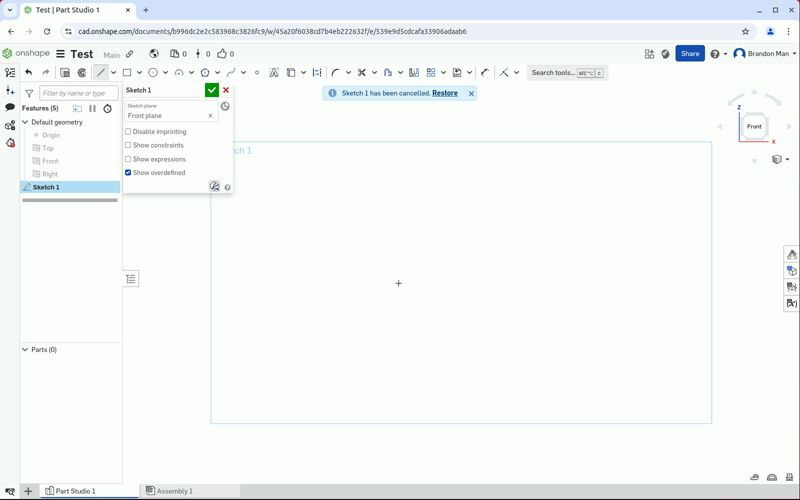
key_up(shift)
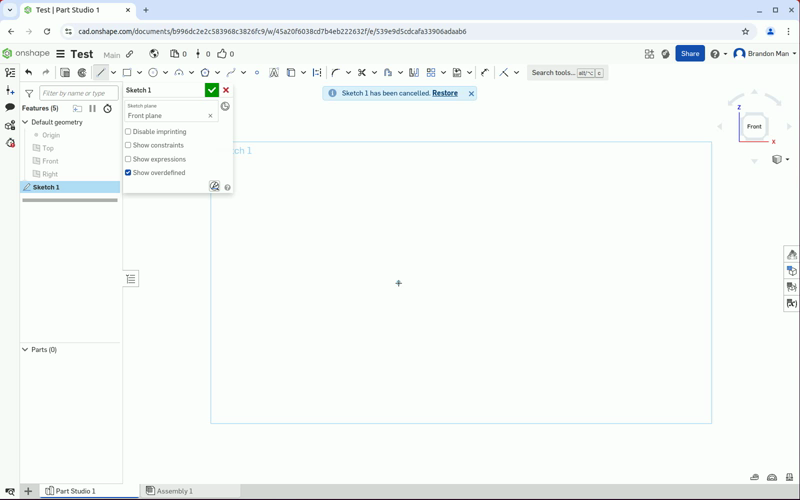
key_down(shift)
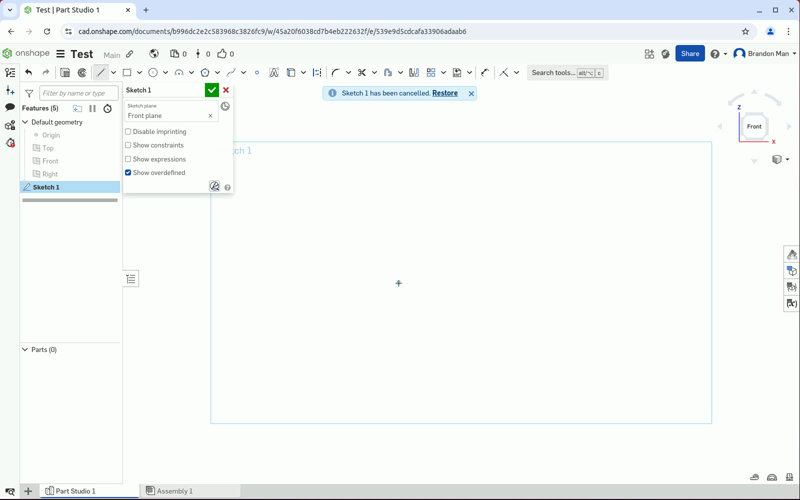
mouse_move(460, 282)
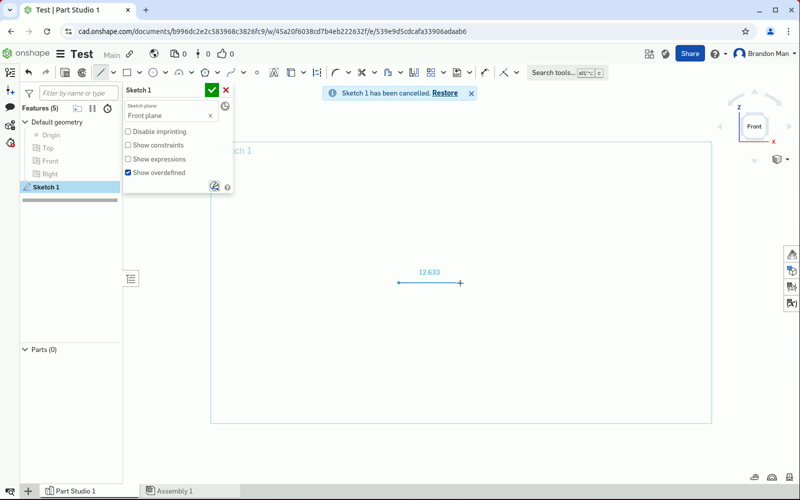
click(460, 282)
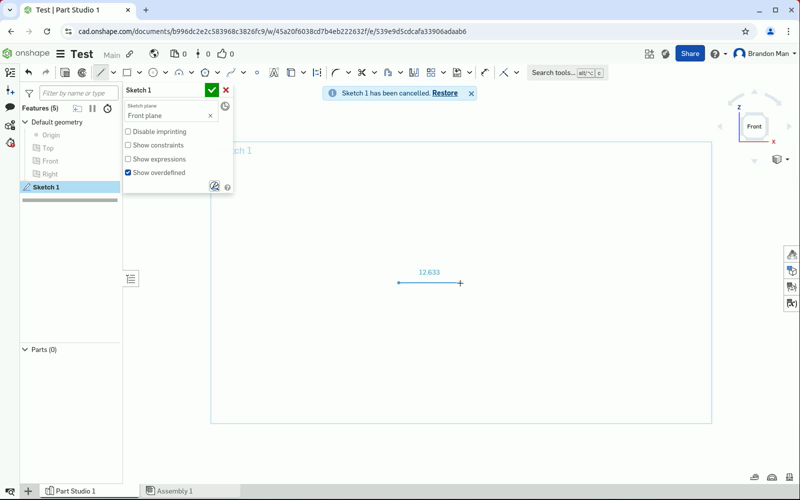
key_up(shift)
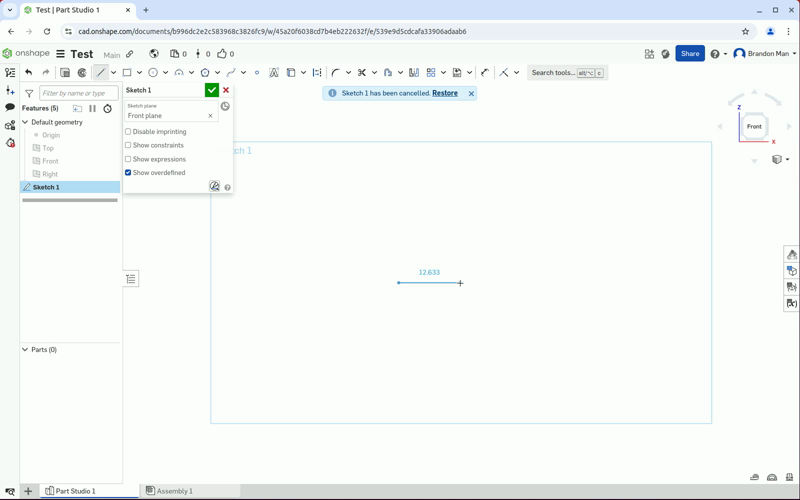
key_down(shift)
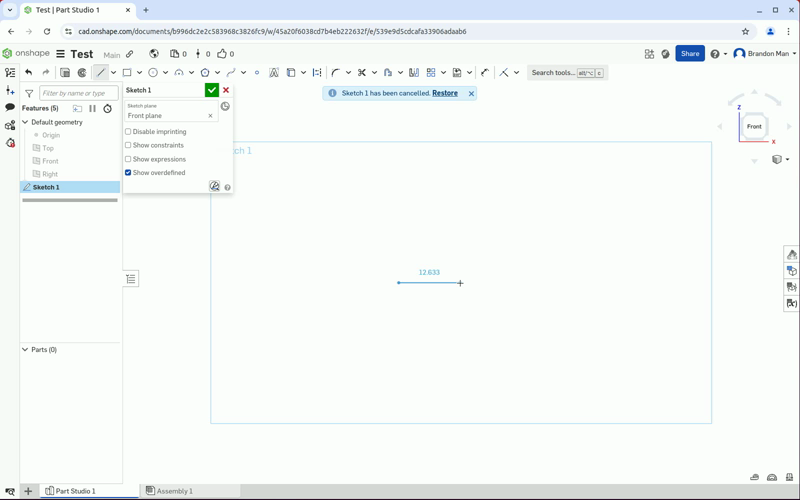
mouse_move(460, 170)
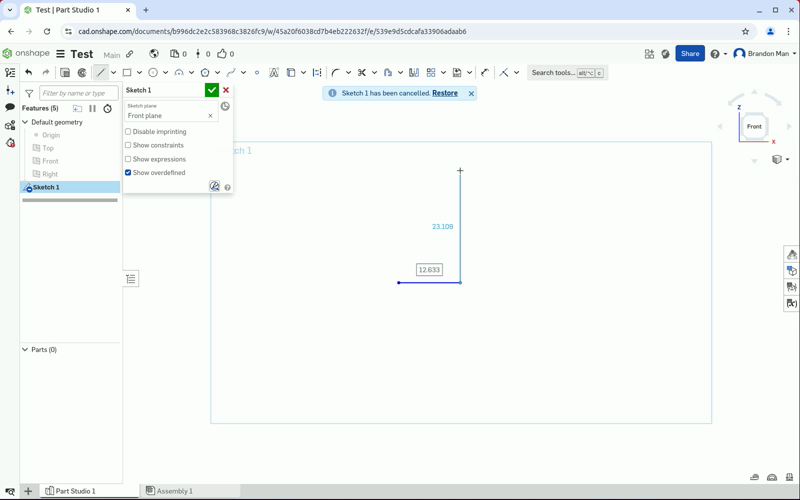
click(460, 170)
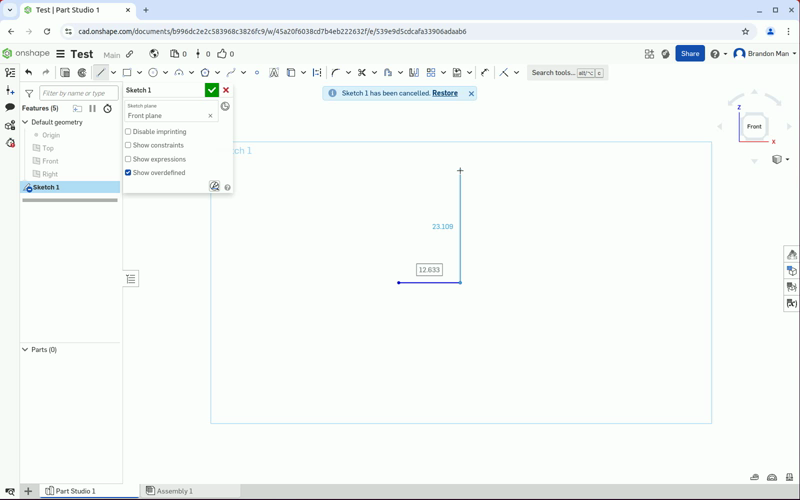
key_up(shift)
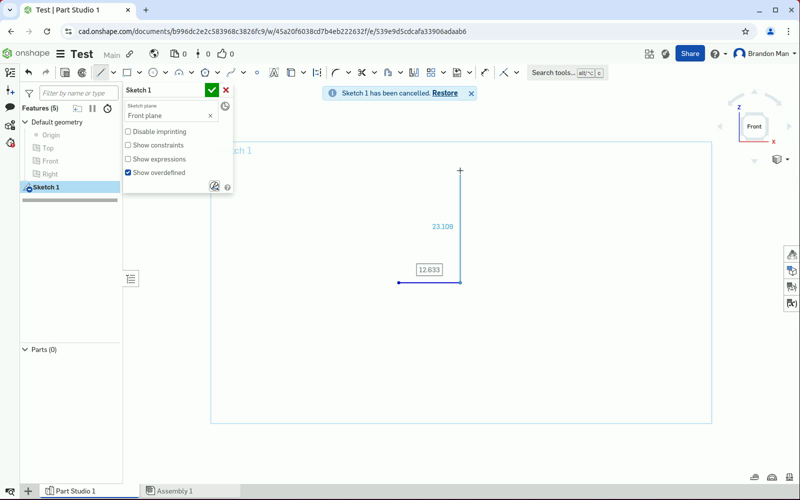
key_down(shift)
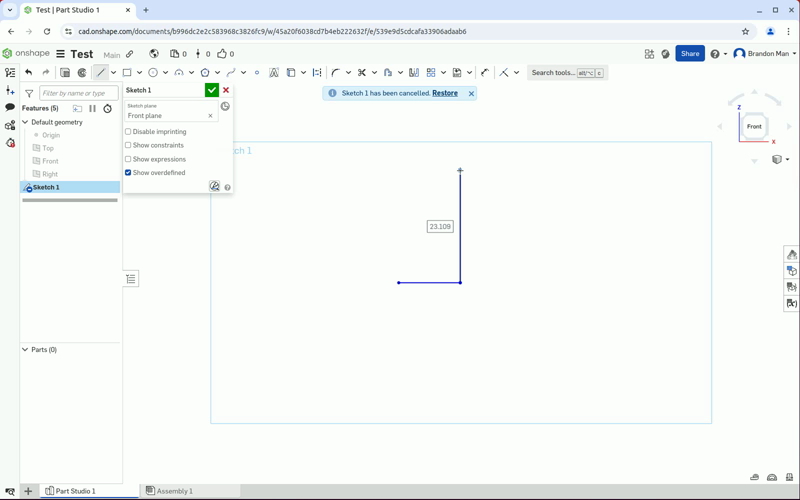
mouse_move(398, 170)
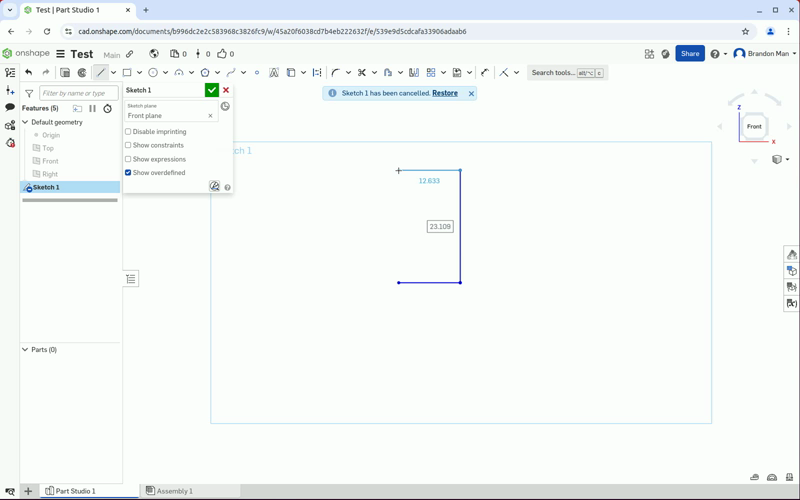
click(398, 170)
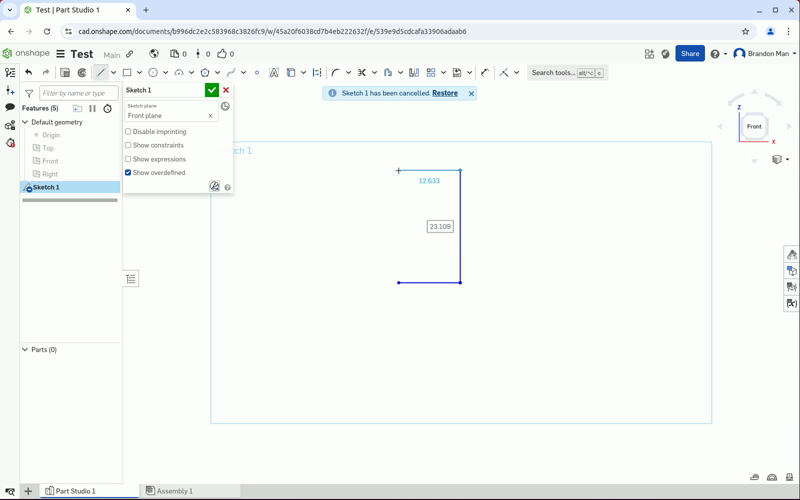
key_up(shift)
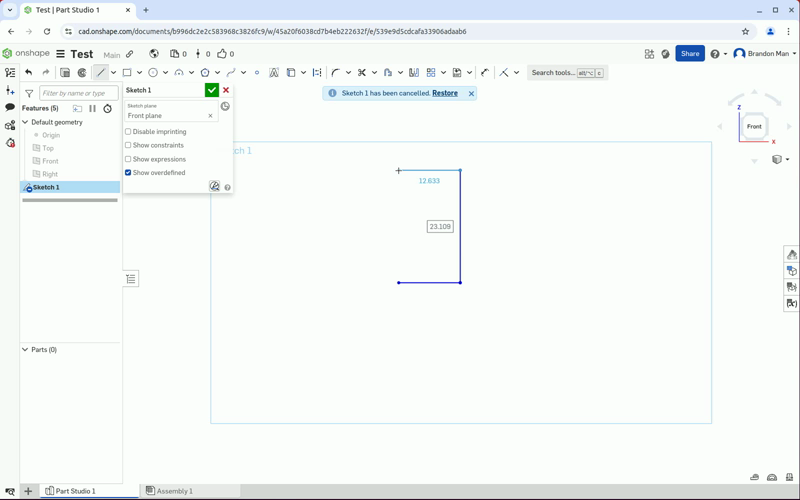
key_down(shift)
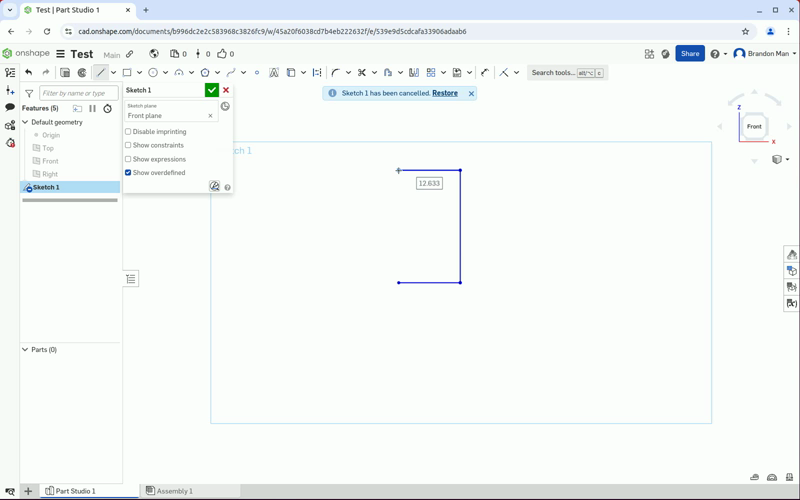
mouse_move(398, 282)
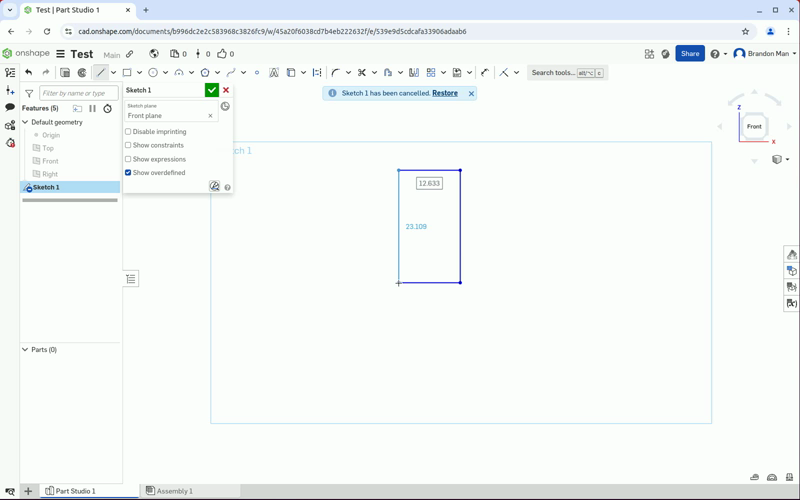
key_up(shift)
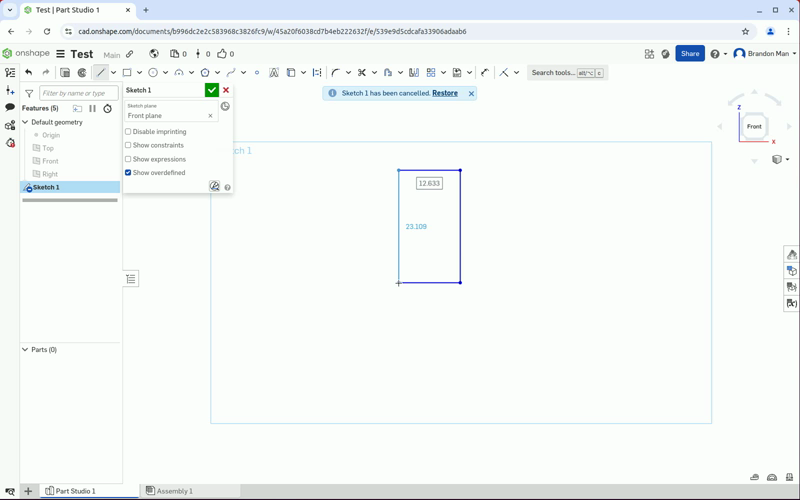
click(398, 282)
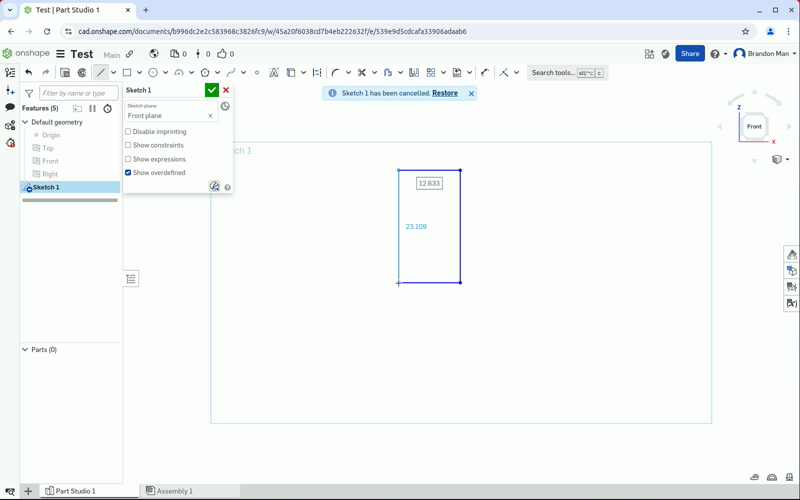
key(esc)
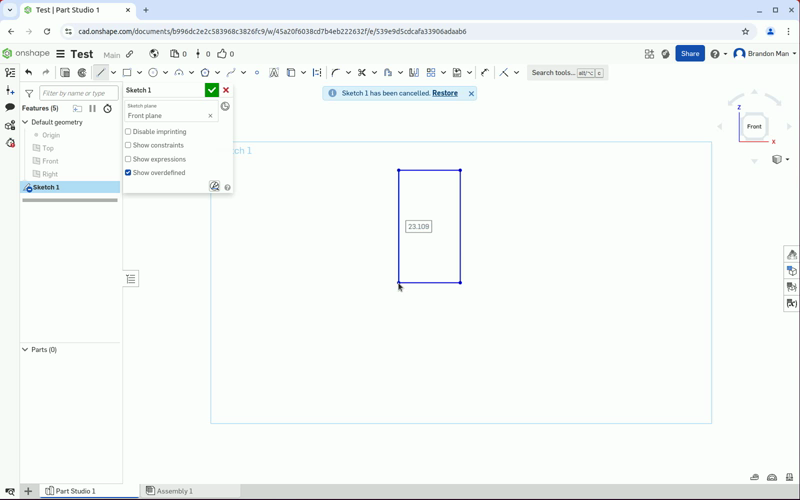
mouse_move(430, 203)
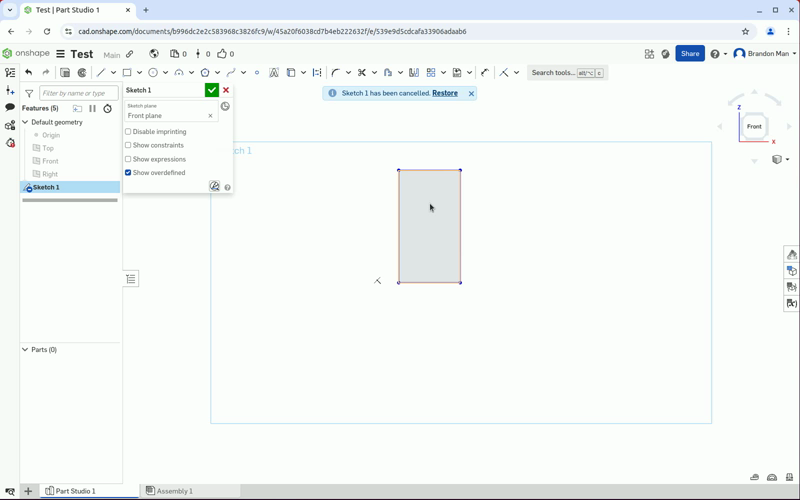
click(430, 203)
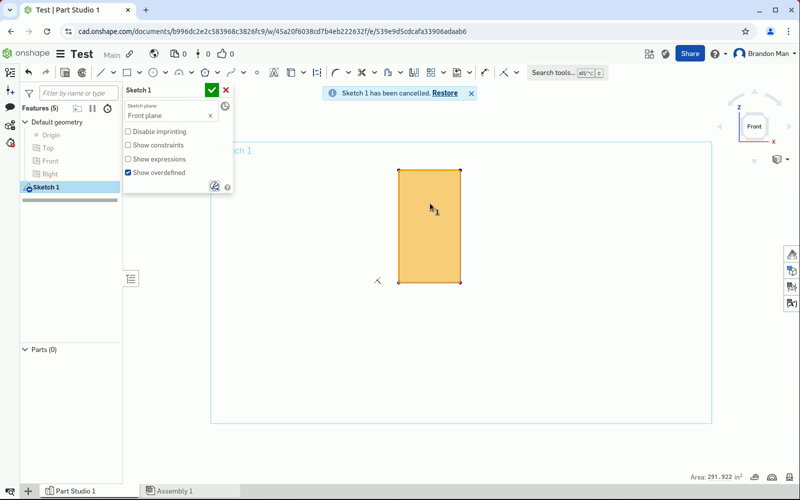
mouse_move(73, 352)
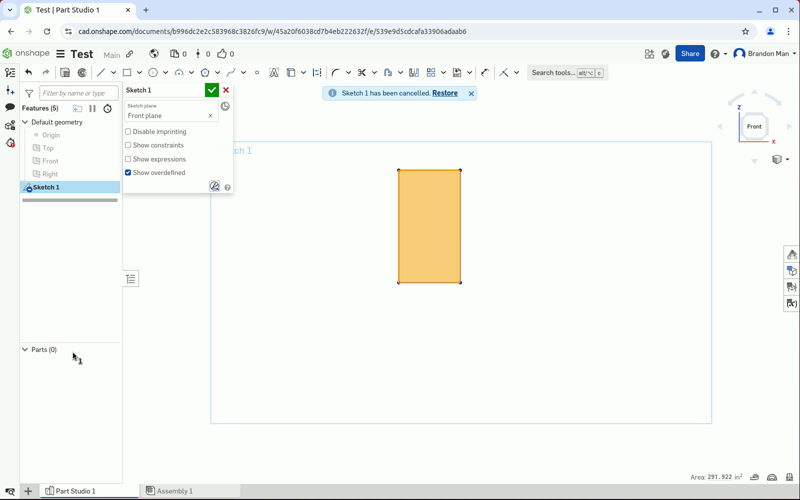
key(shift+y)
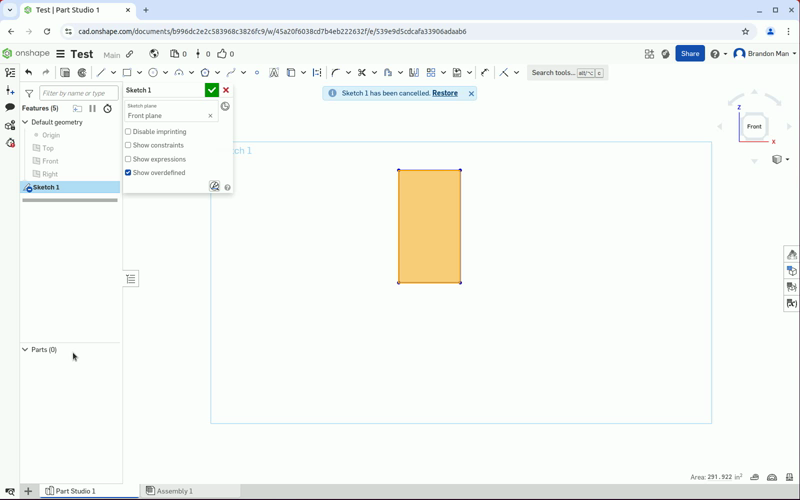
key(shift+e)
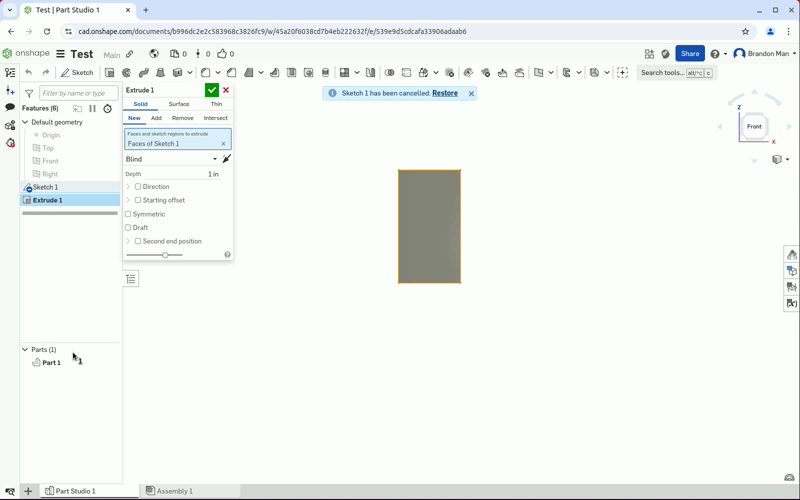
mouse_move(143, 106)
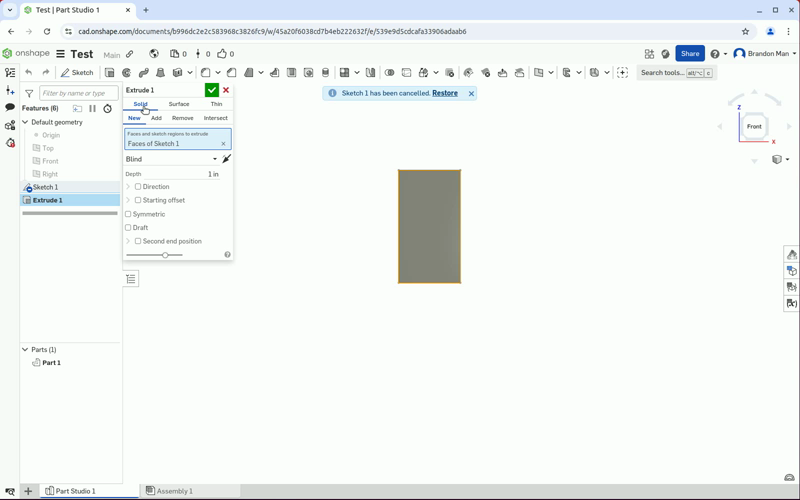
click(143, 106)
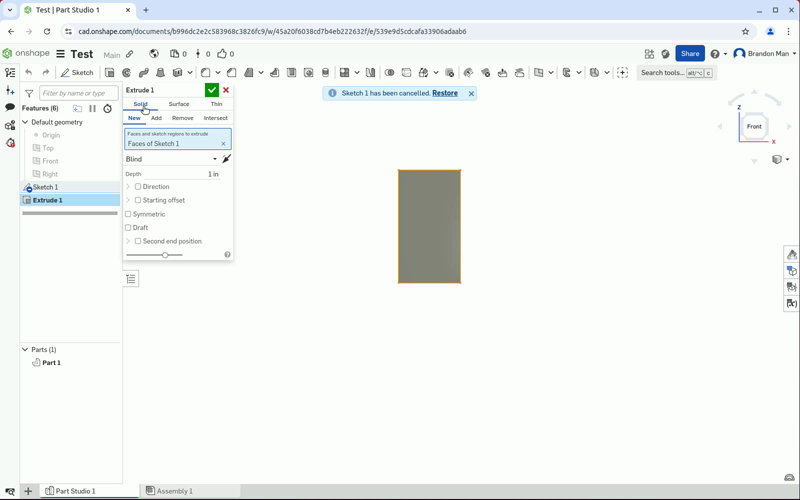
mouse_move(137, 120)
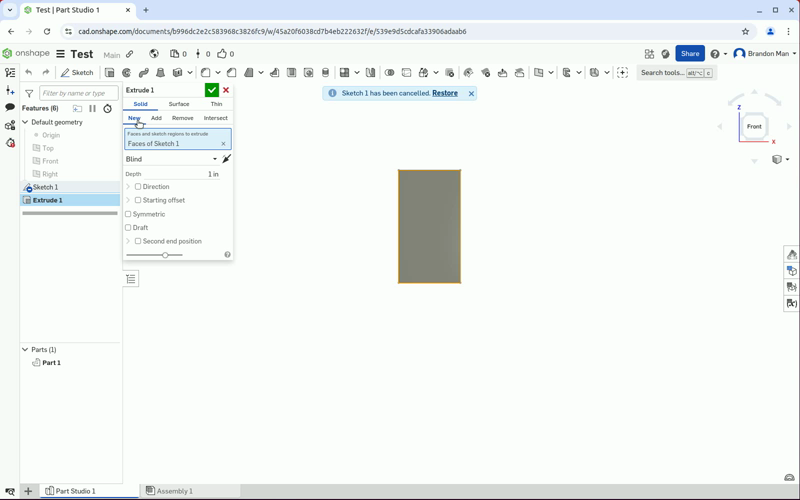
click(137, 120)
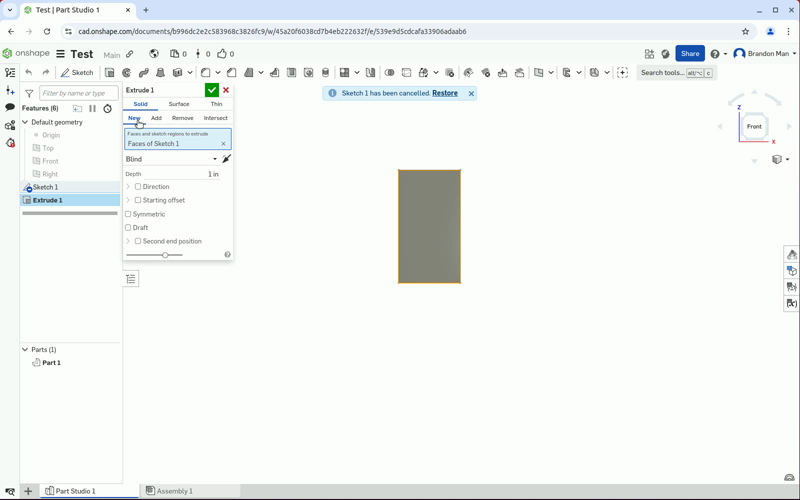
key(tab, 4)
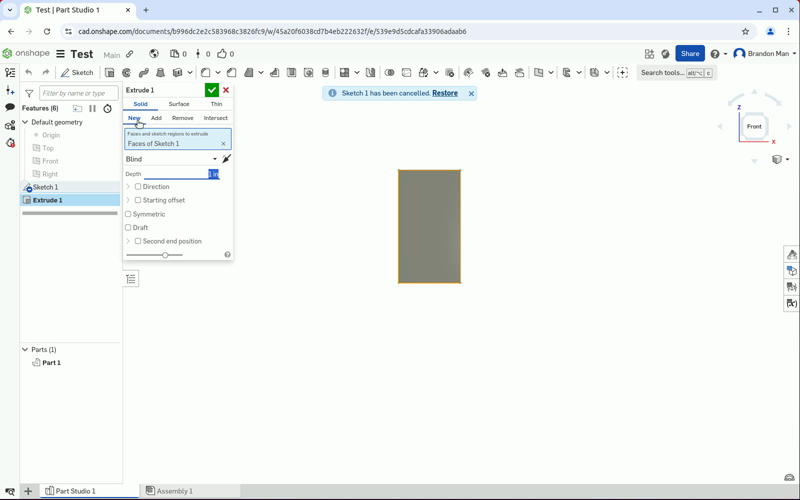
text(17.09)
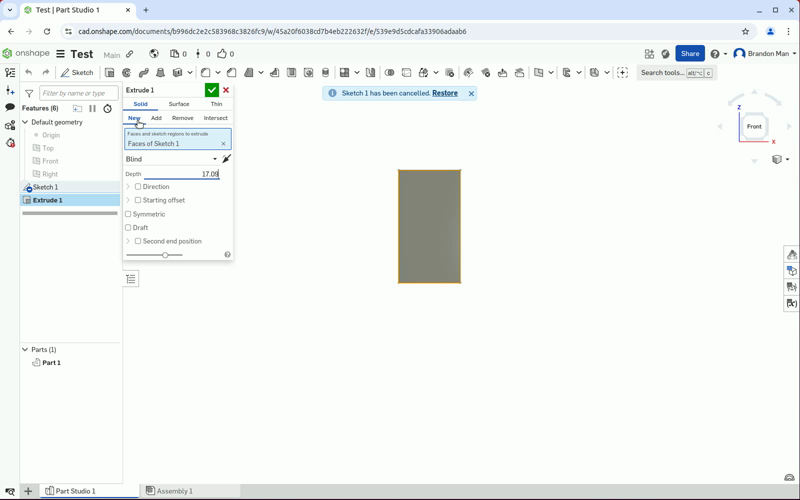
key(enter)
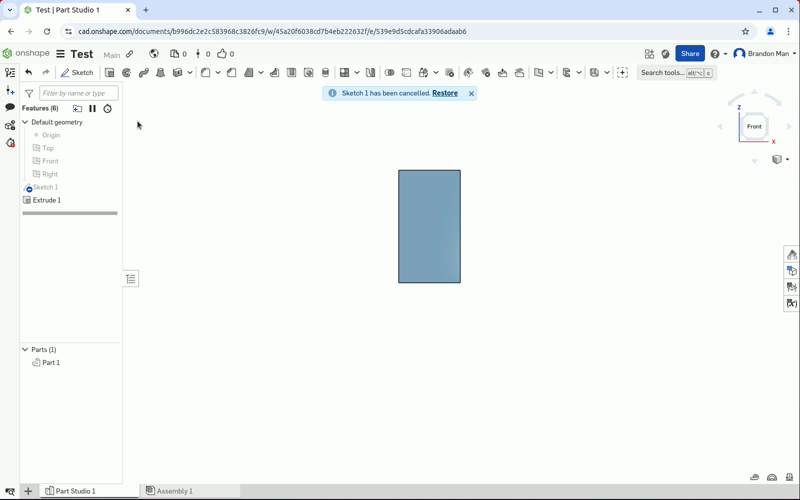
key(shift+h)
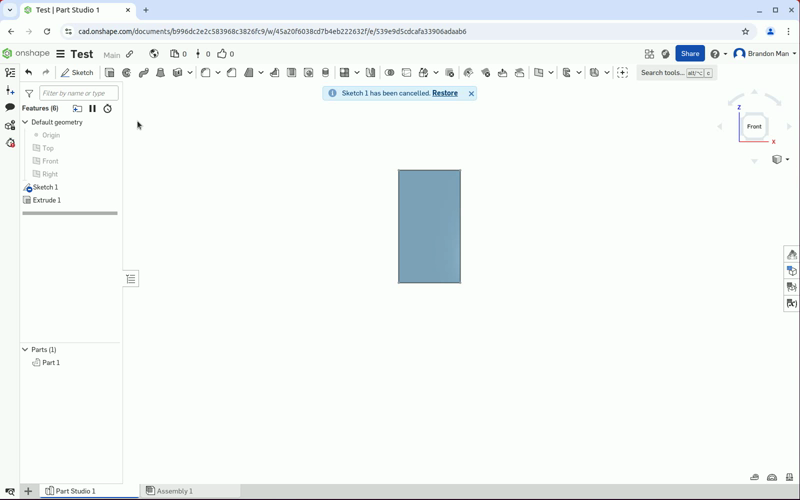
key(shift+h)
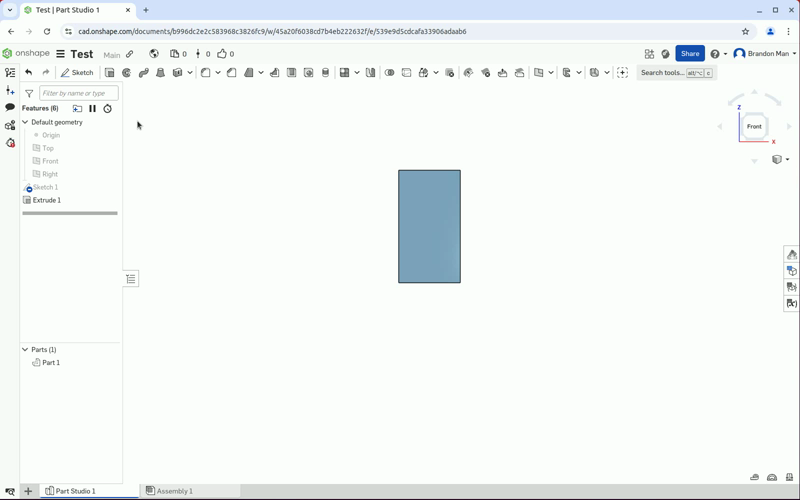
mouse_move(73, 189)
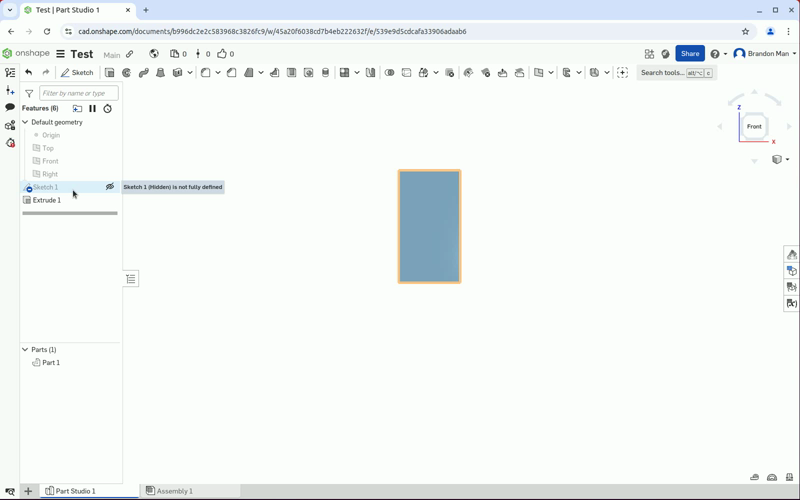
click(73, 189)
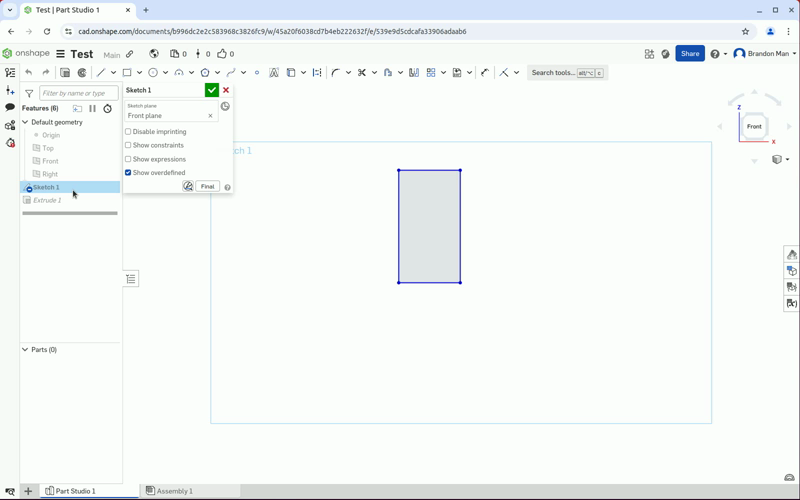
mouse_move(229, 92)
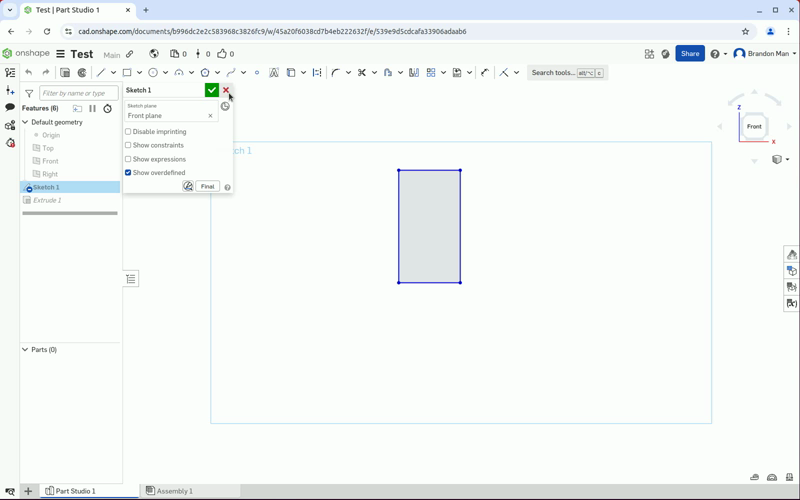
click(229, 92)
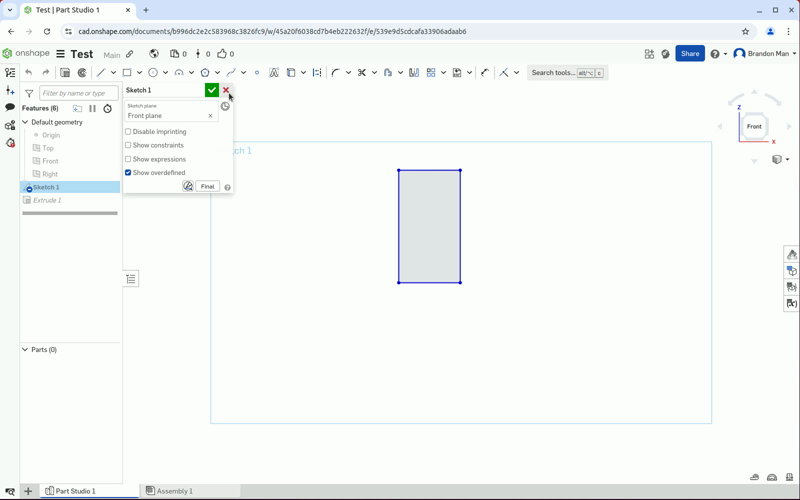
key(shift+s)
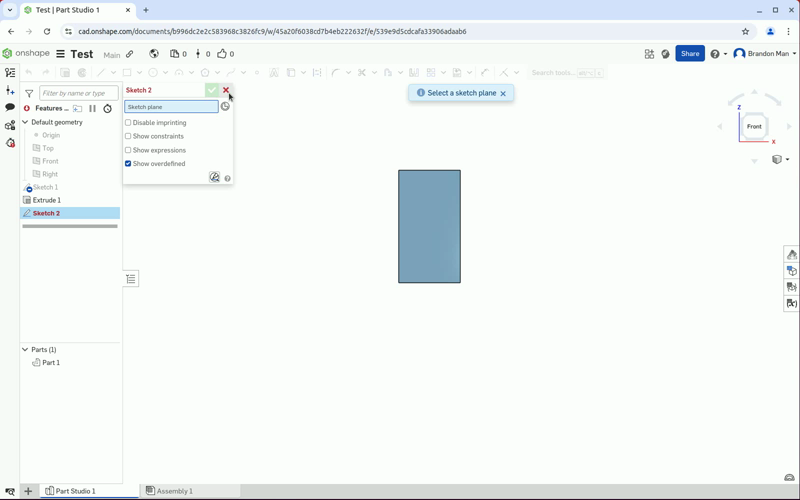
mouse_move(73, 163)
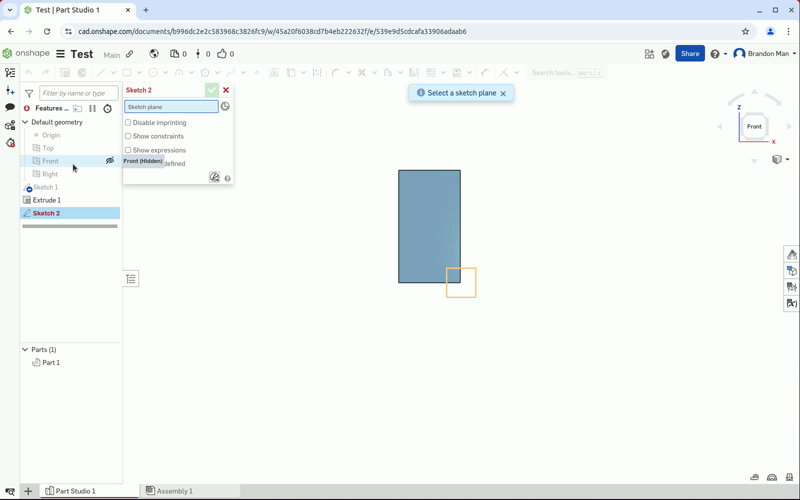
click(73, 163)
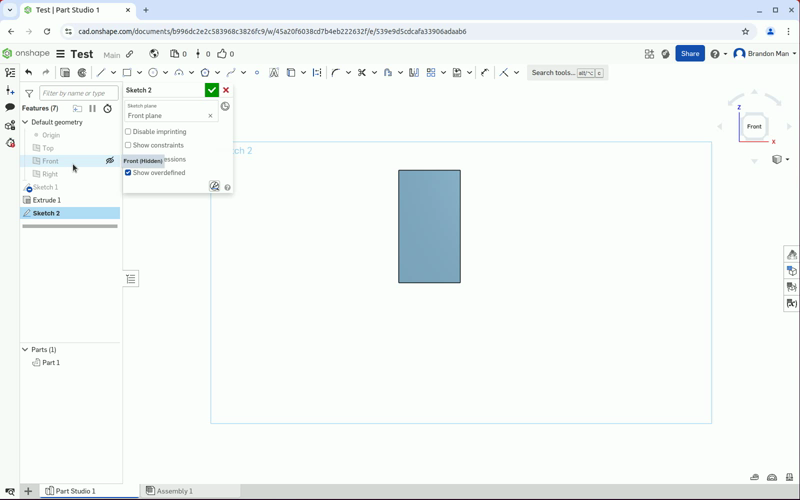
mouse_move(73, 352)
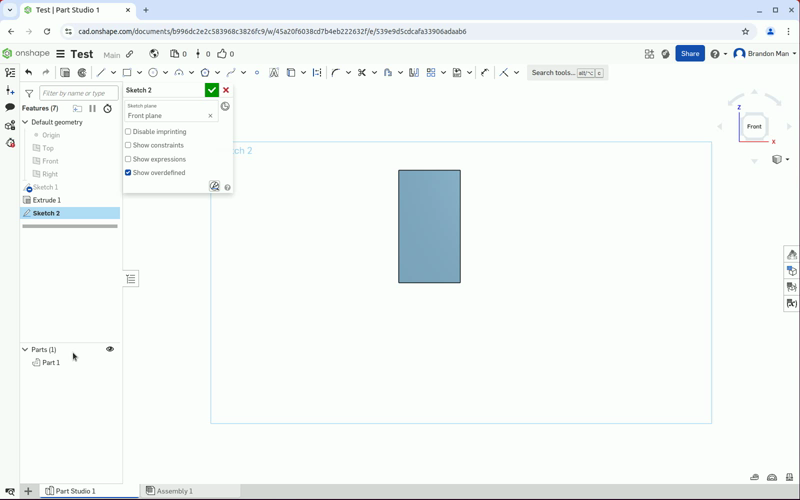
key(y)
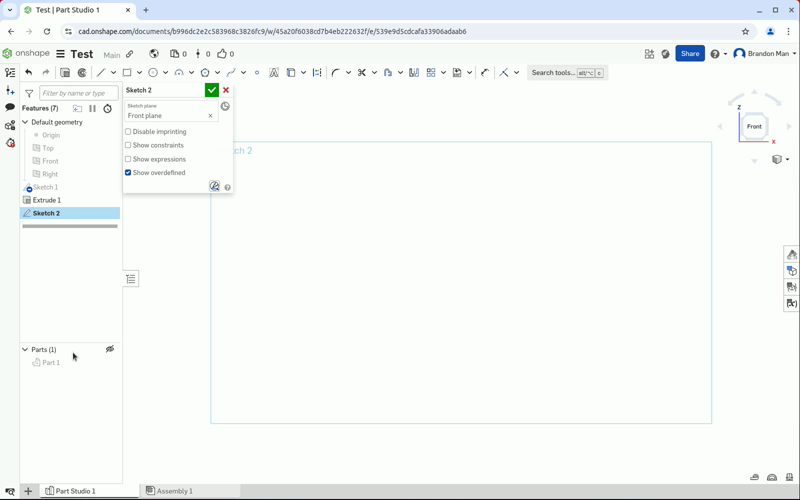
key(l)
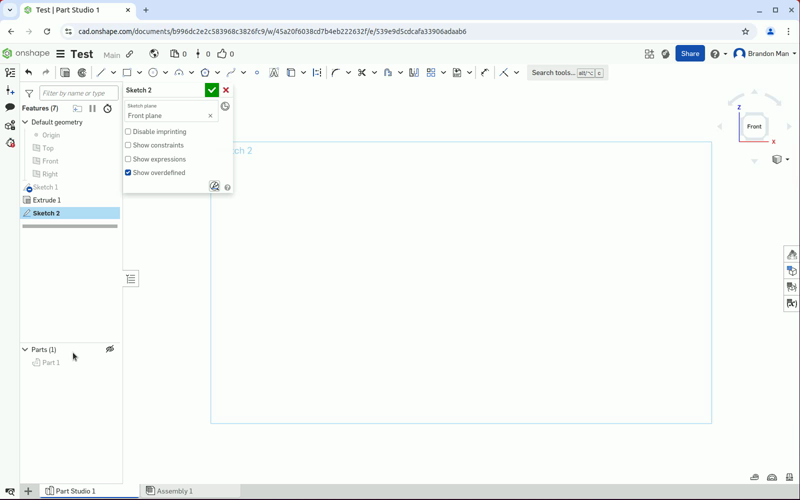
key_down(shift)
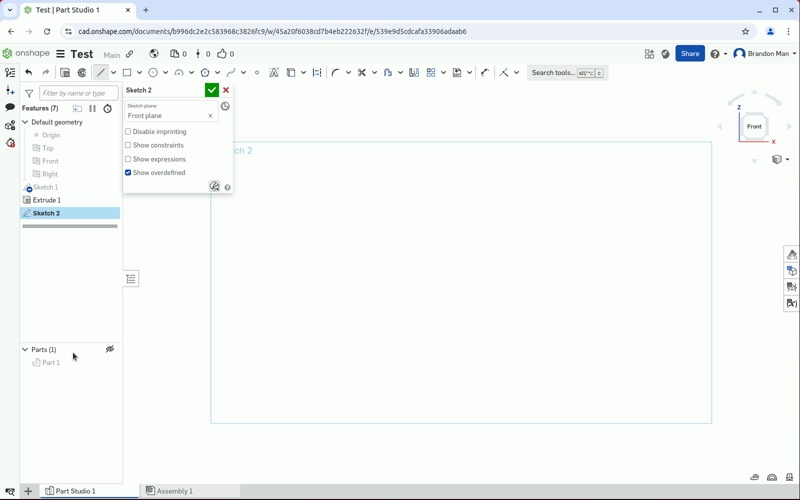
mouse_move(398, 297)
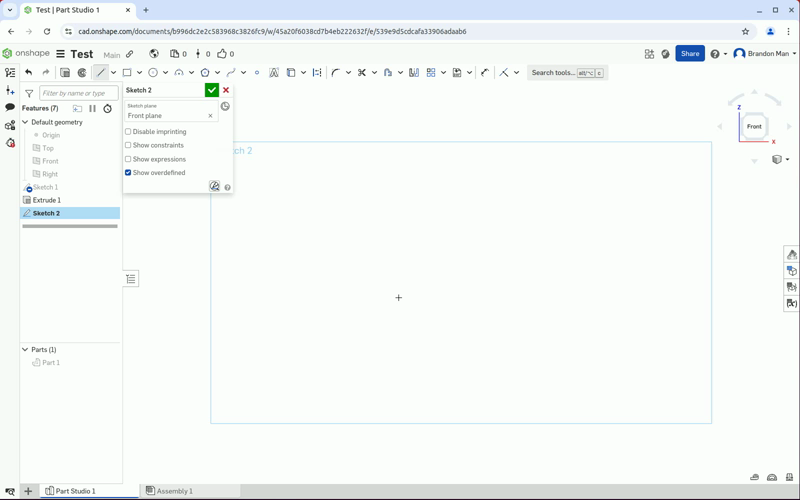
click(398, 297)
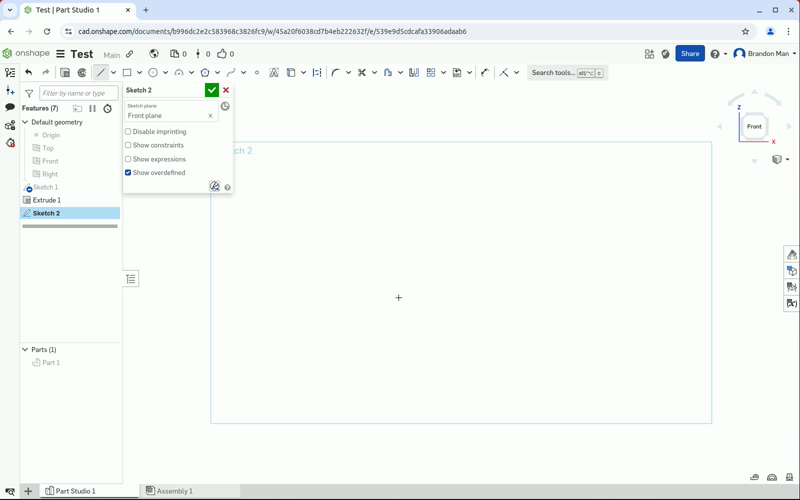
key_up(shift)
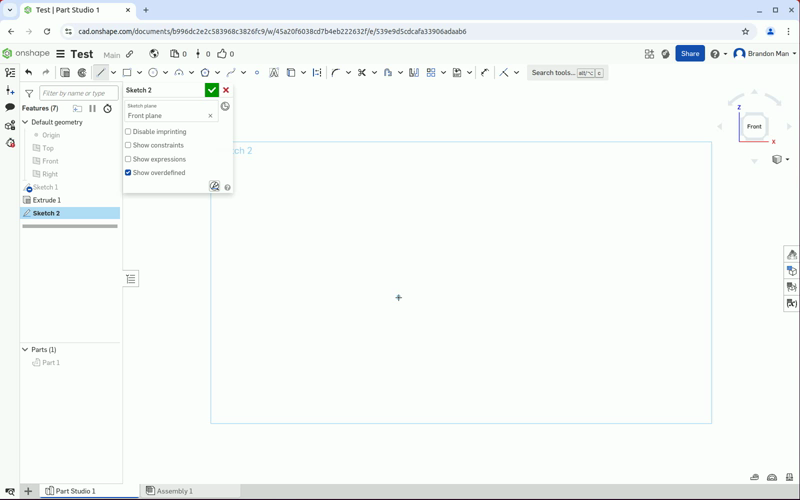
key_down(shift)
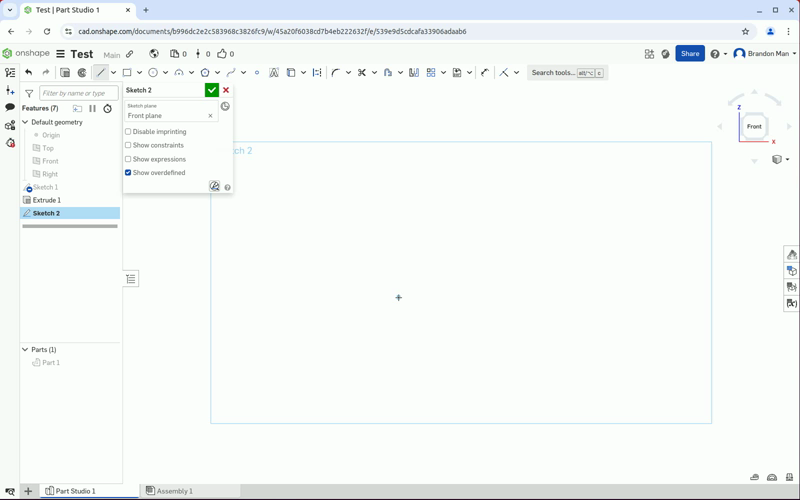
mouse_move(461, 297)
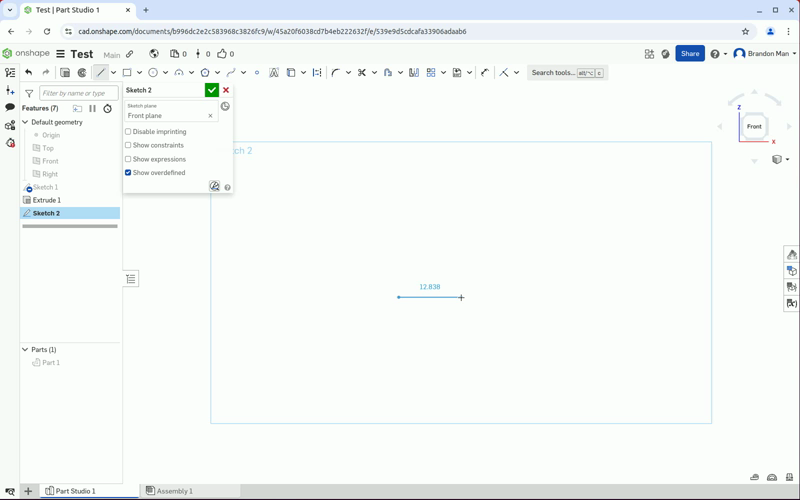
click(461, 297)
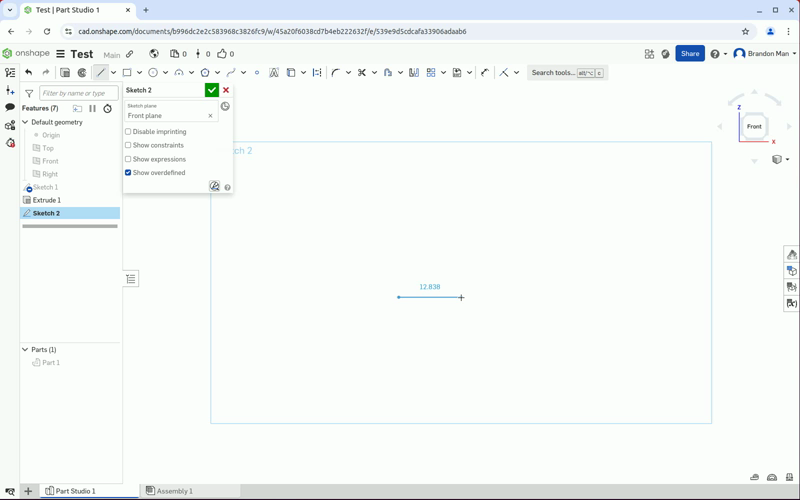
key_up(shift)
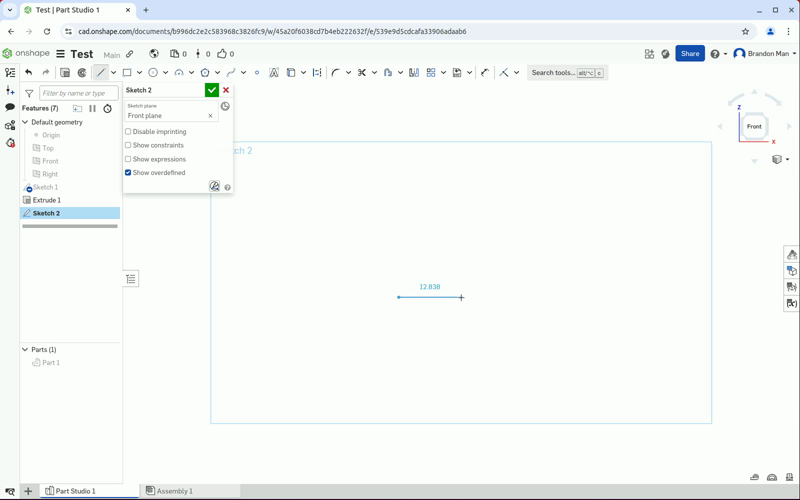
key_down(shift)
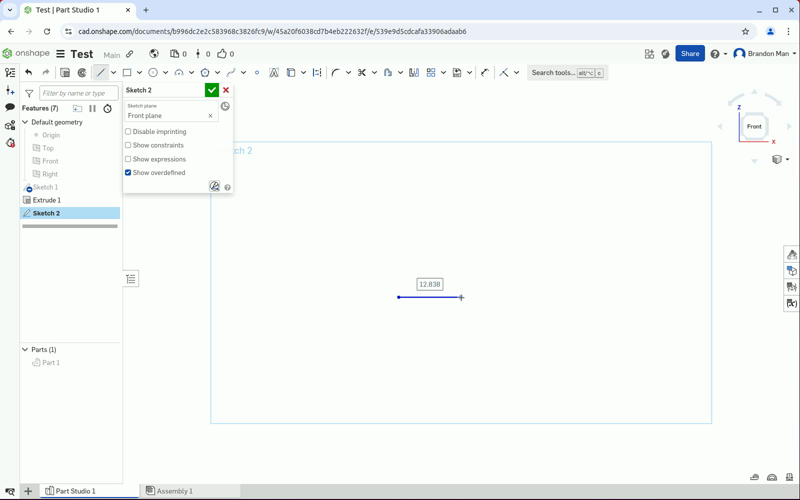
mouse_move(491, 297)
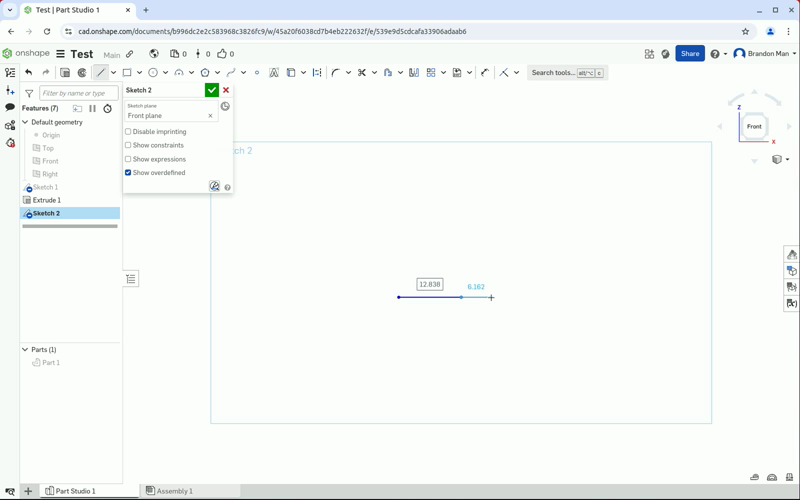
mouse_move(461, 283)
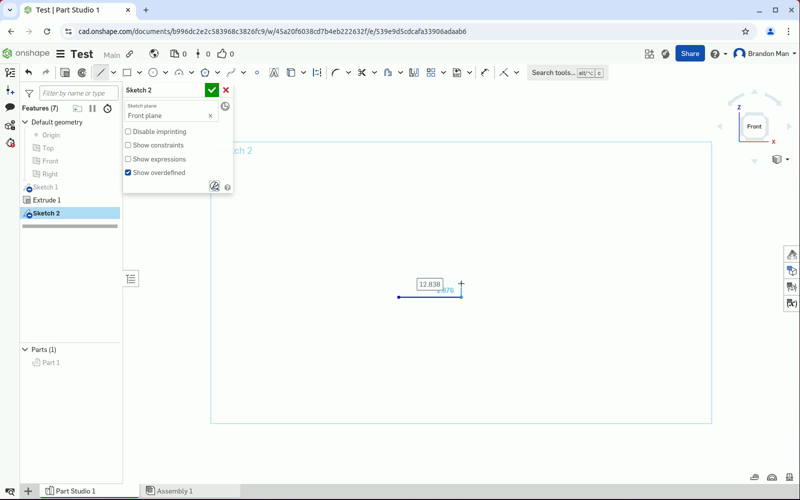
click(461, 283)
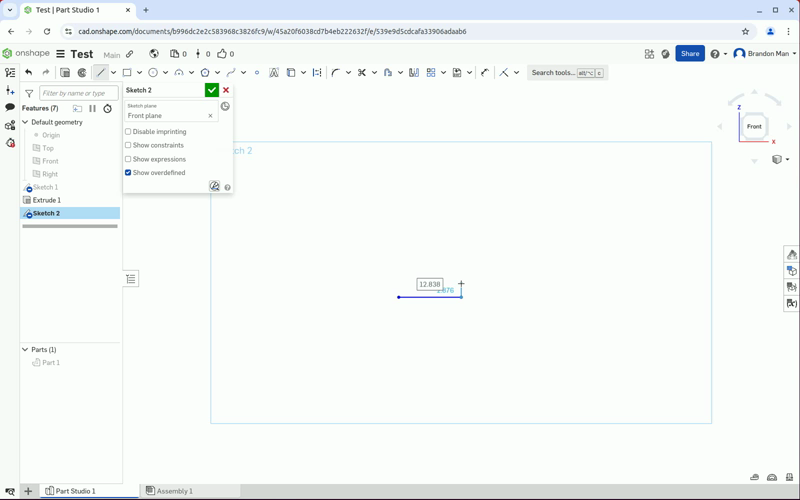
key_up(shift)
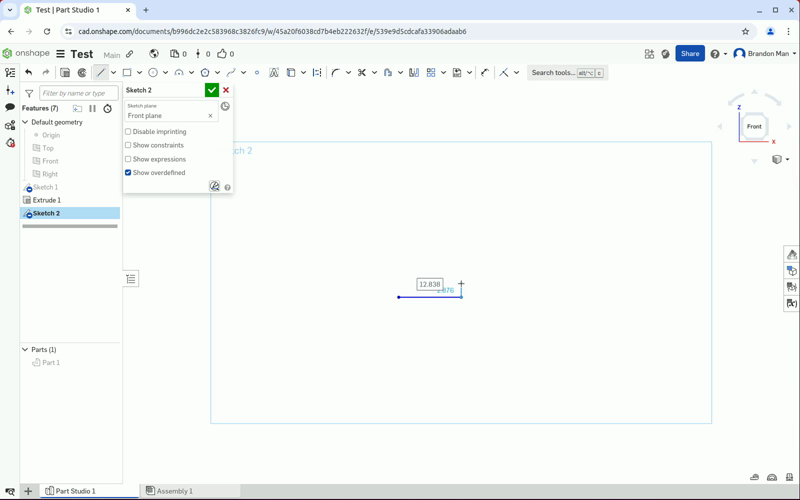
key_down(shift)
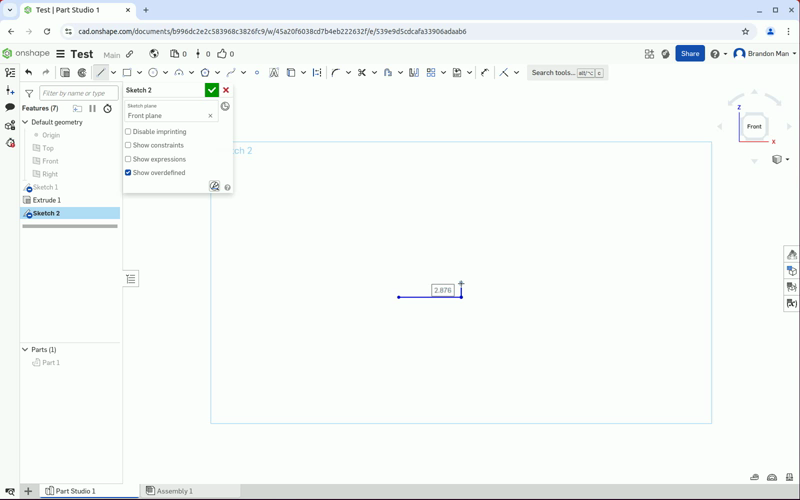
mouse_move(398, 283)
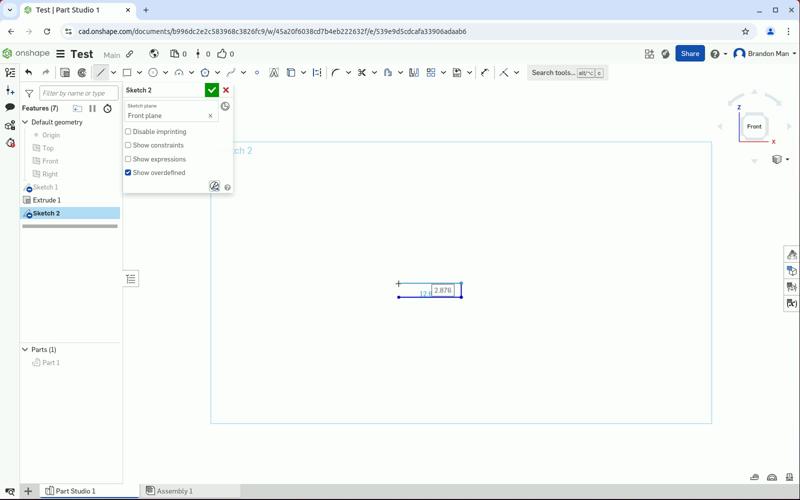
click(398, 283)
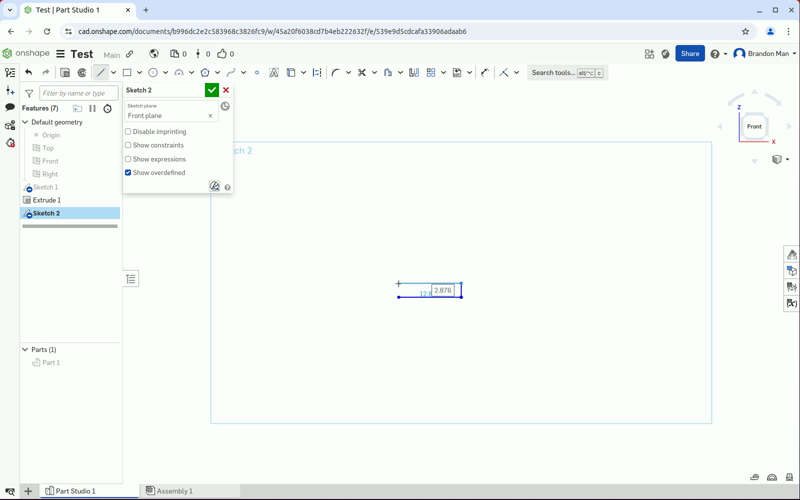
key_up(shift)
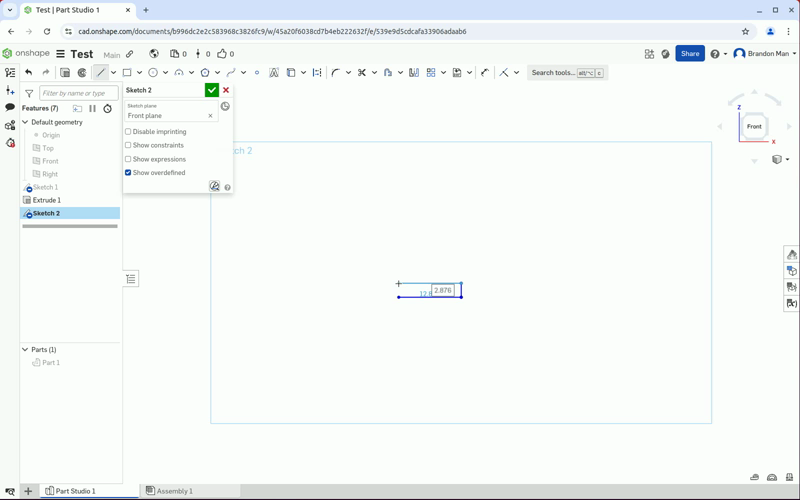
mouse_move(428, 283)
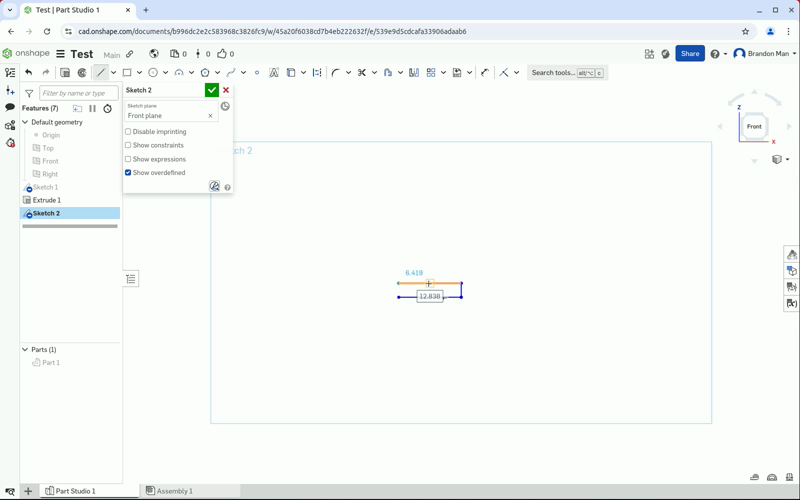
key_down(shift)
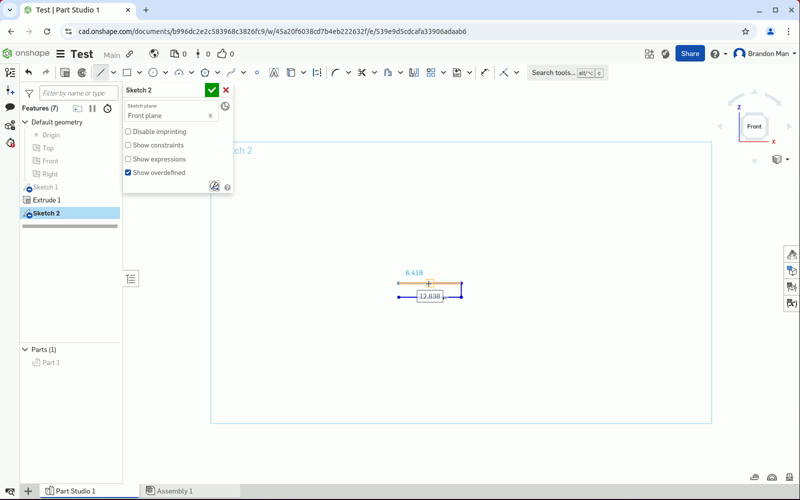
mouse_move(398, 297)
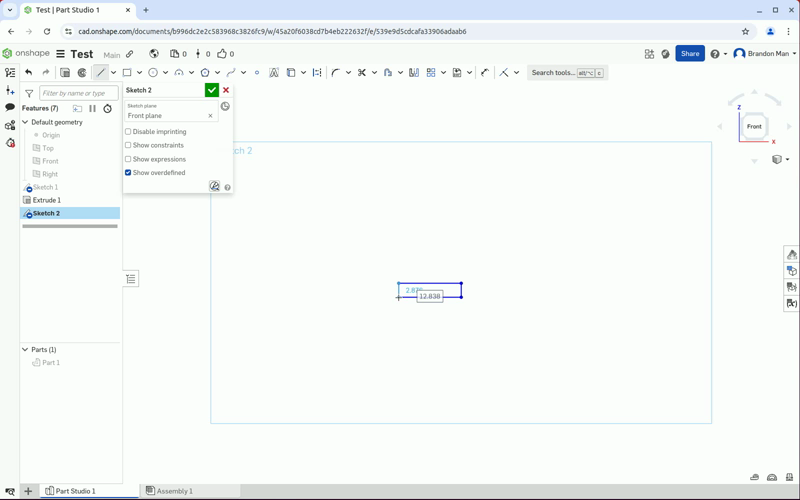
key_up(shift)
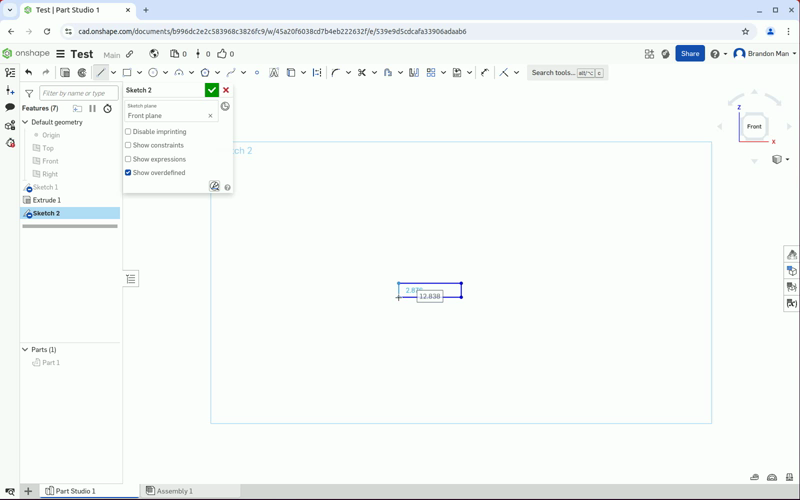
click(398, 297)
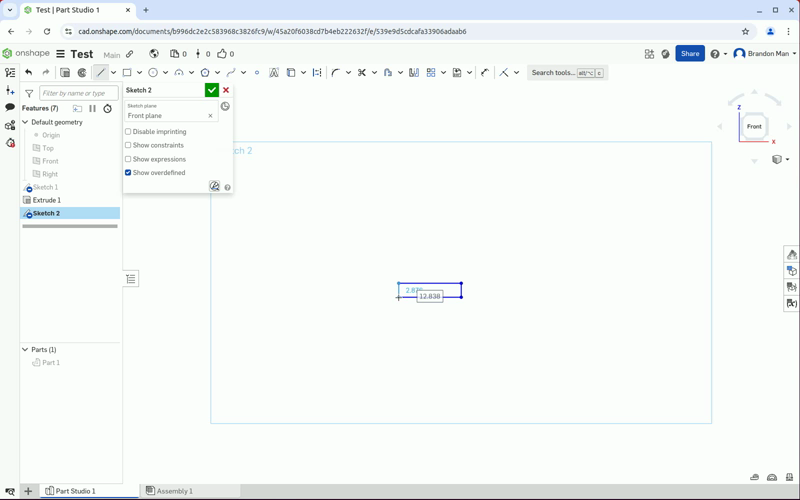
key(esc)
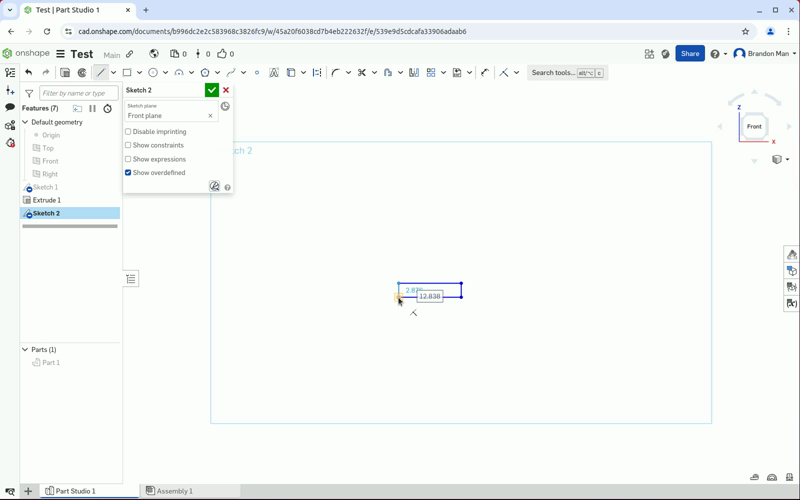
mouse_move(416, 291)
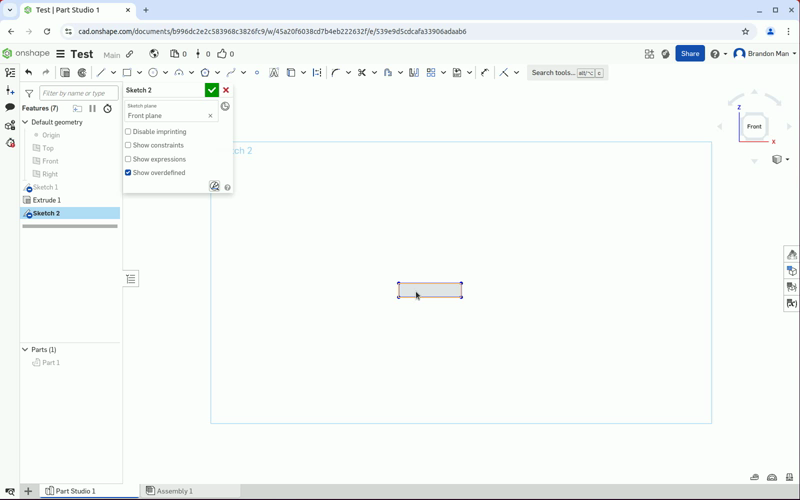
scroll(6)
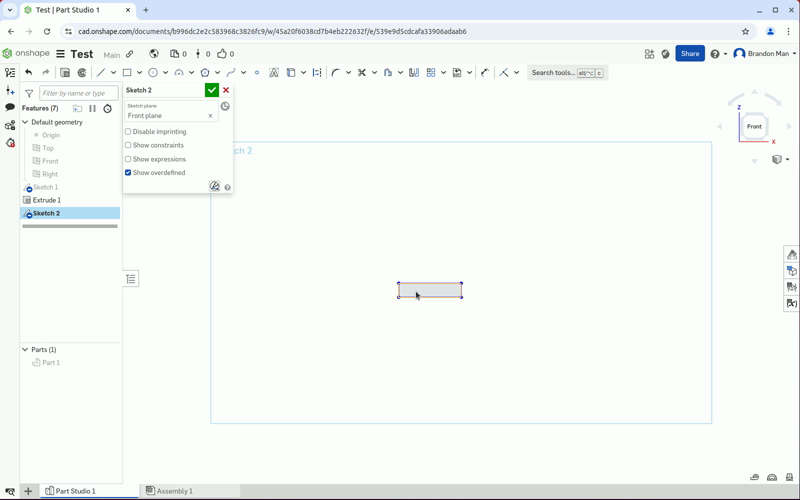
scroll(6)
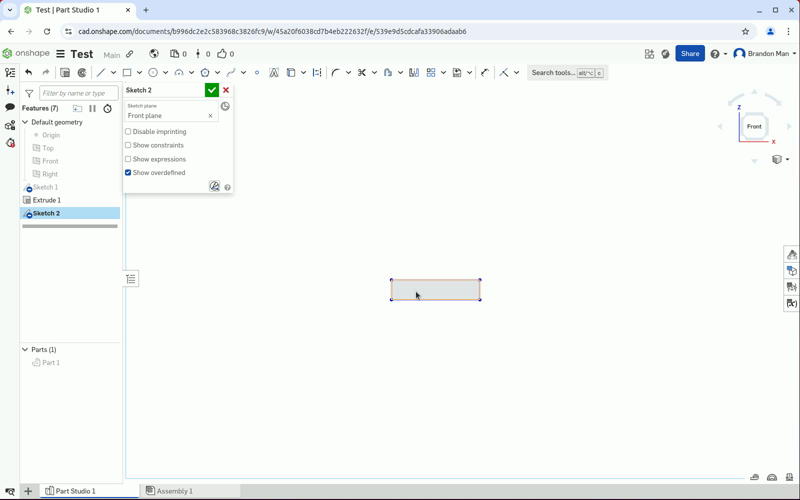
scroll(6)
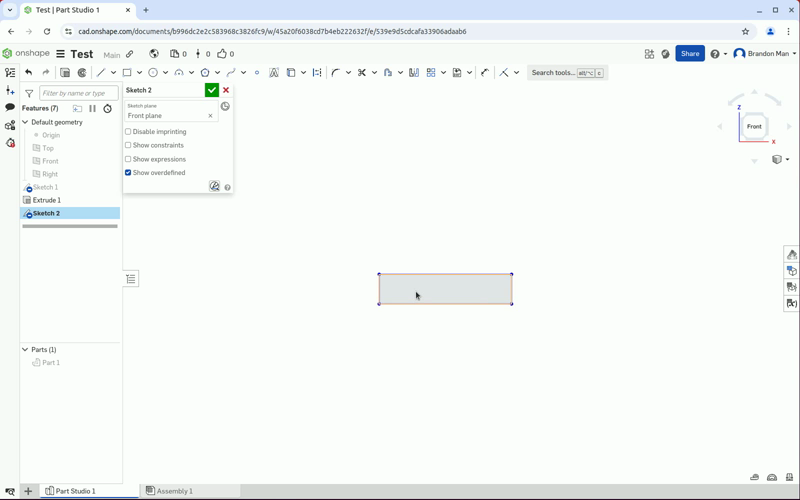
scroll(6)
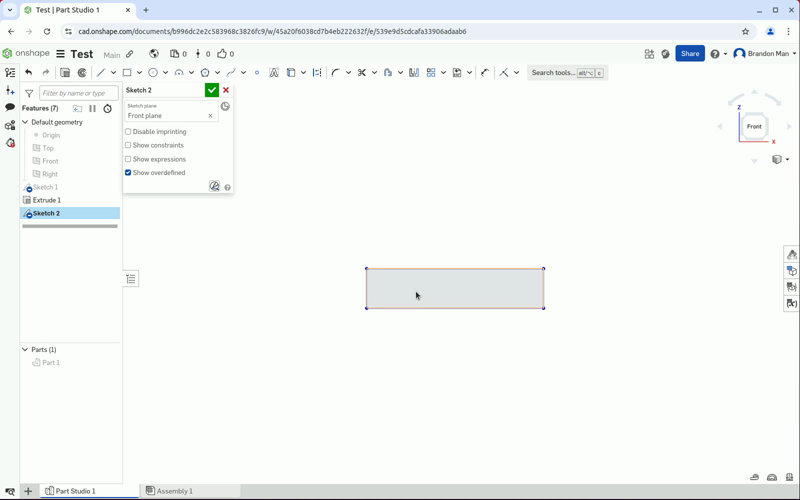
scroll(6)
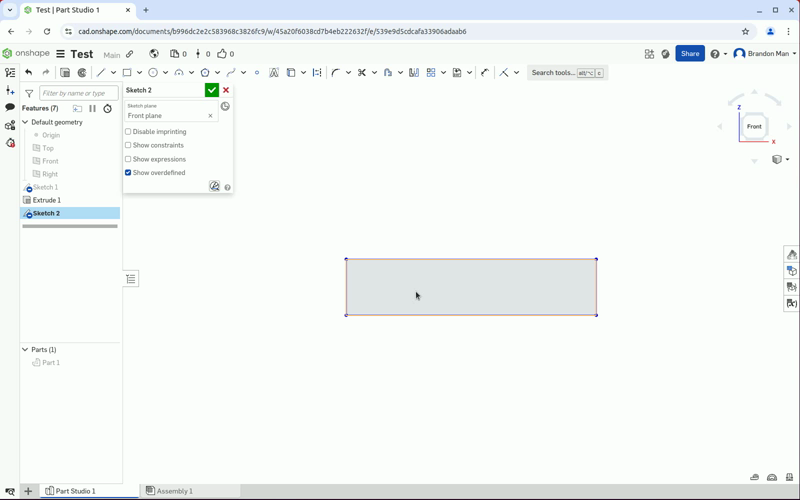
scroll(6)
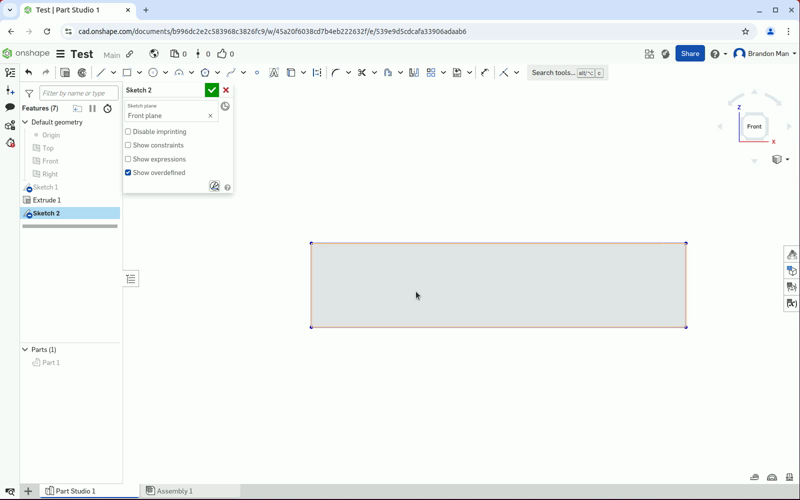
scroll(6)
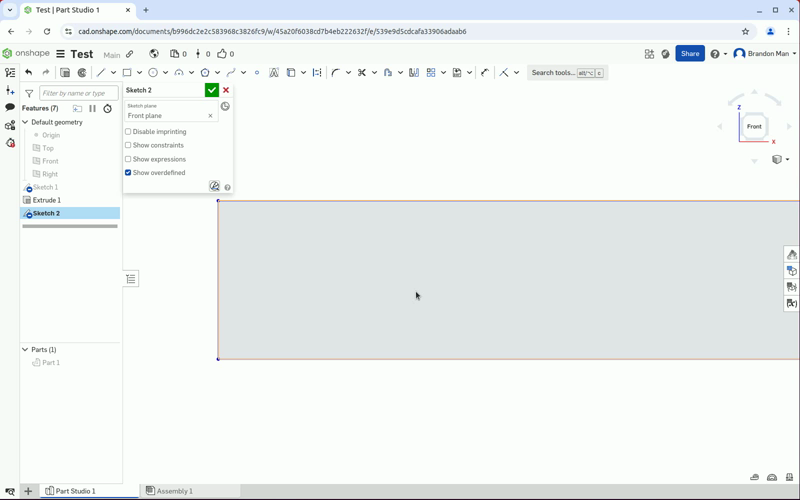
click(416, 291)
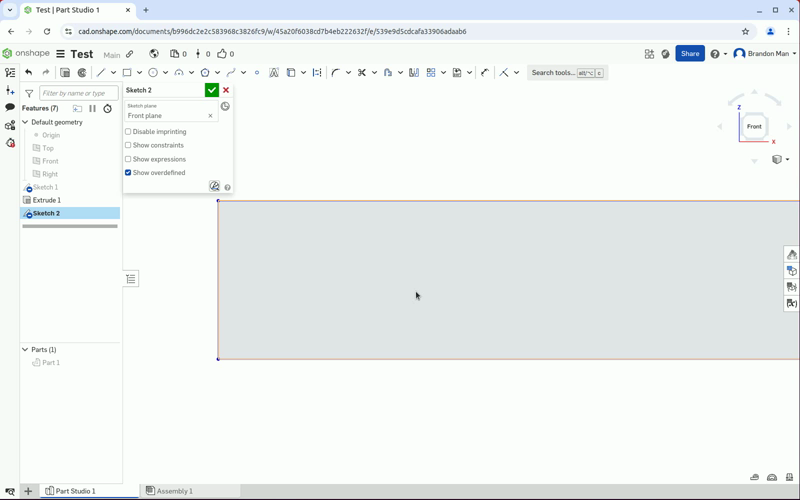
scroll(-6)
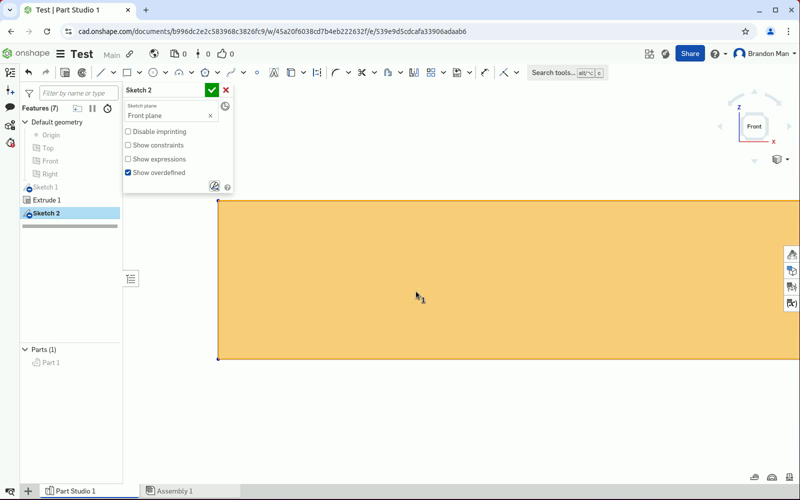
scroll(-6)
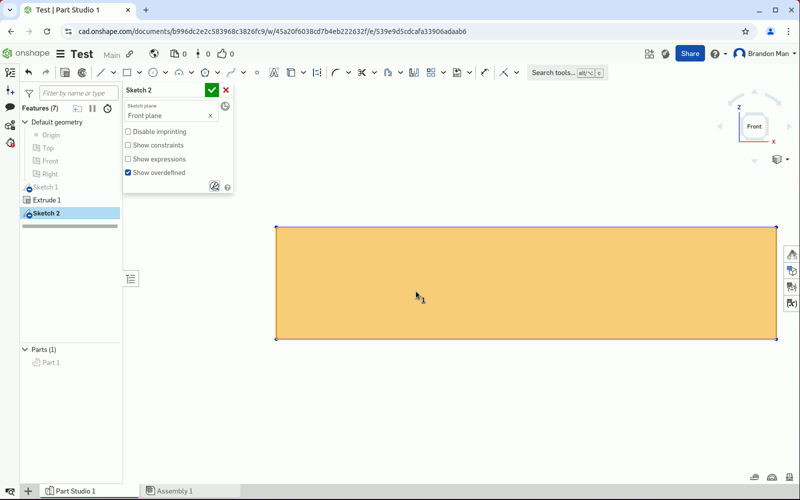
scroll(-6)
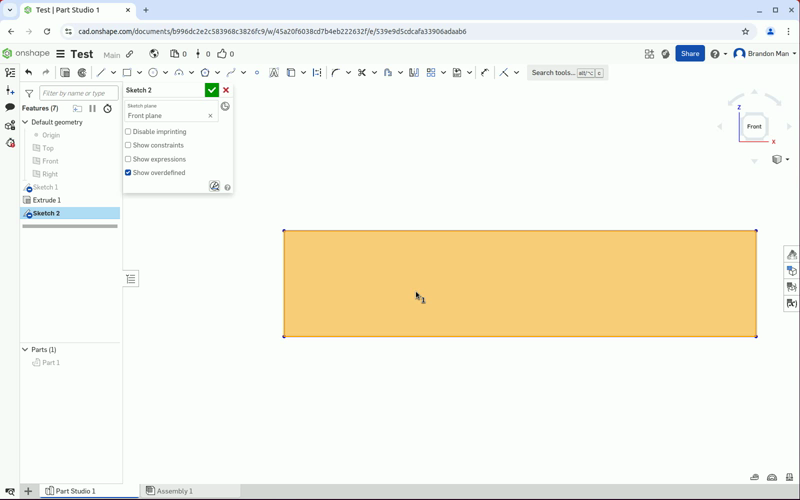
scroll(-6)
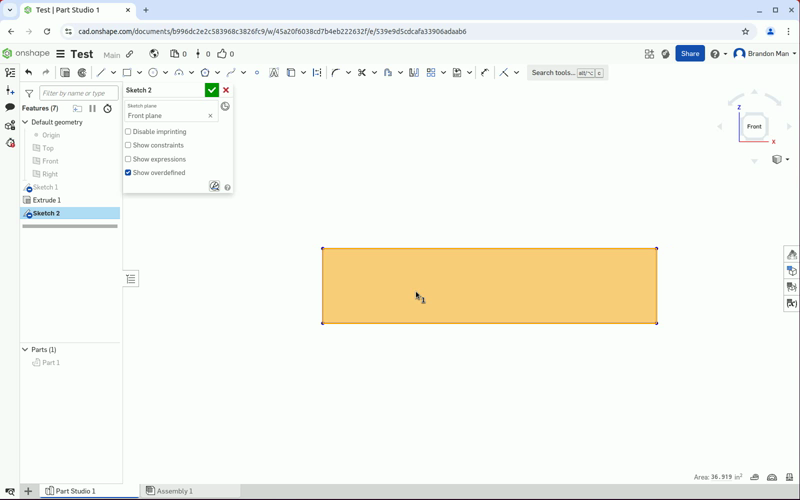
scroll(-6)
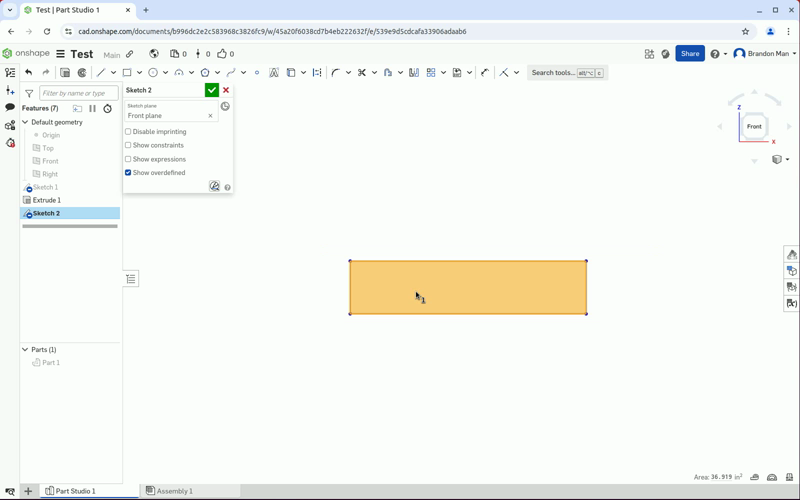
scroll(-6)
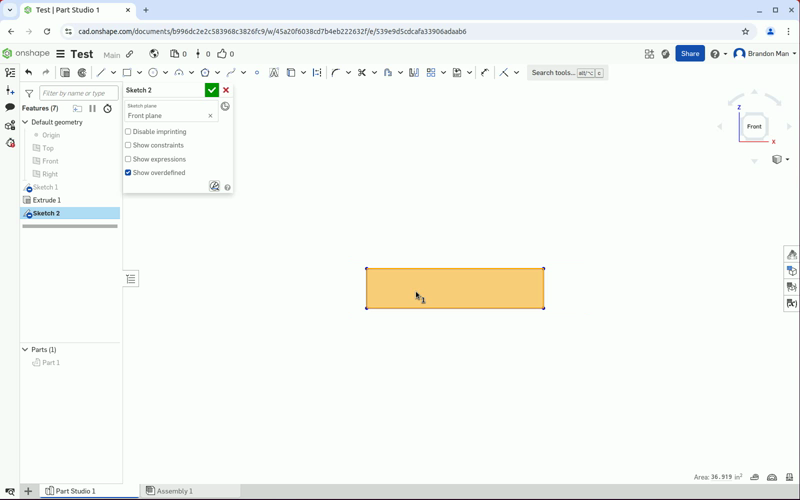
scroll(-6)
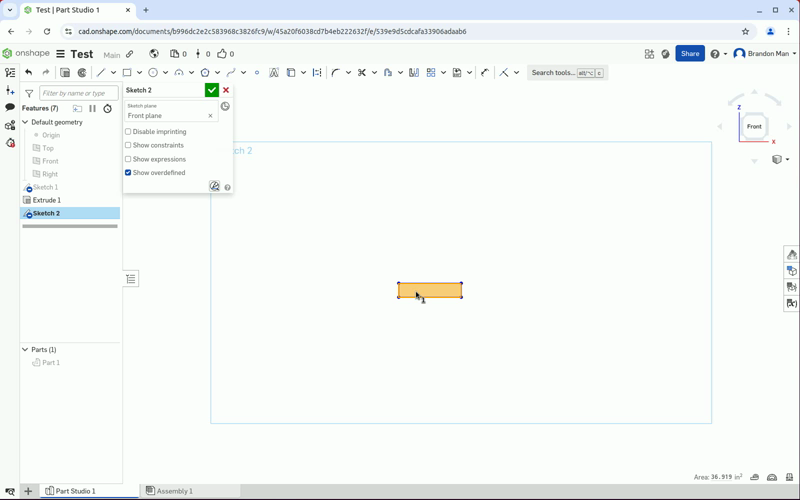
mouse_move(73, 352)
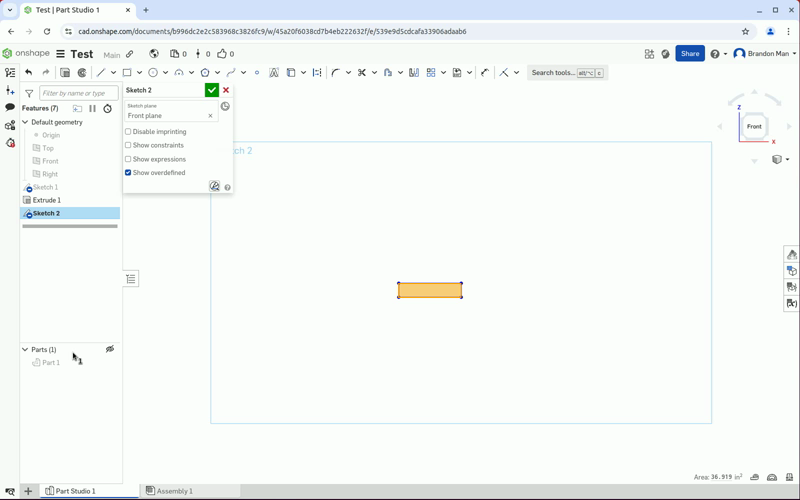
key(shift+y)
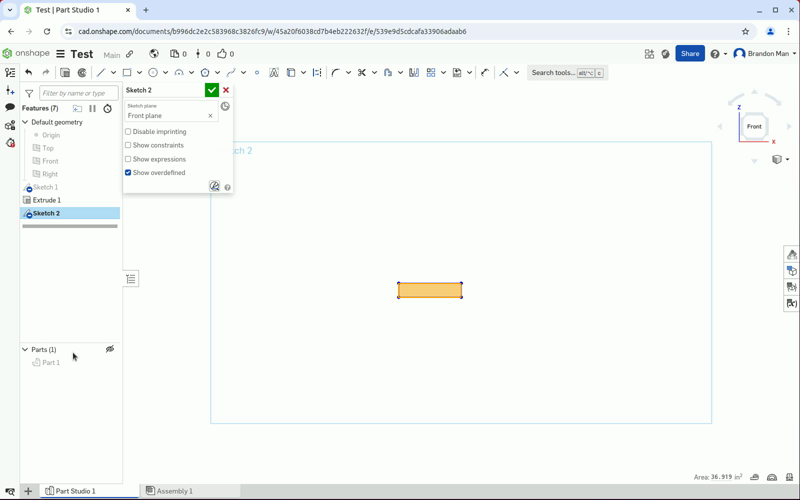
key(shift+e)
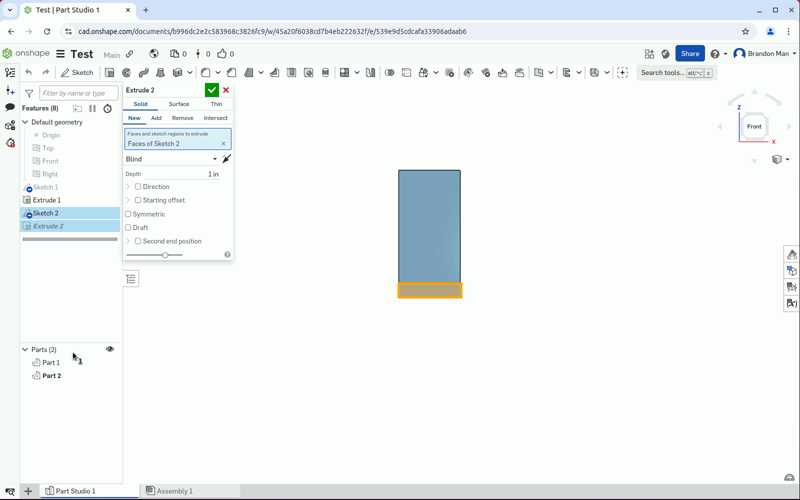
mouse_move(143, 106)
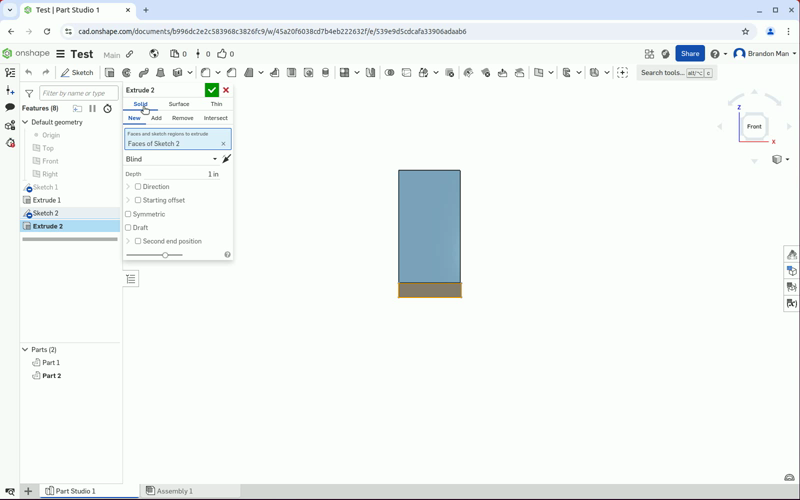
click(143, 106)
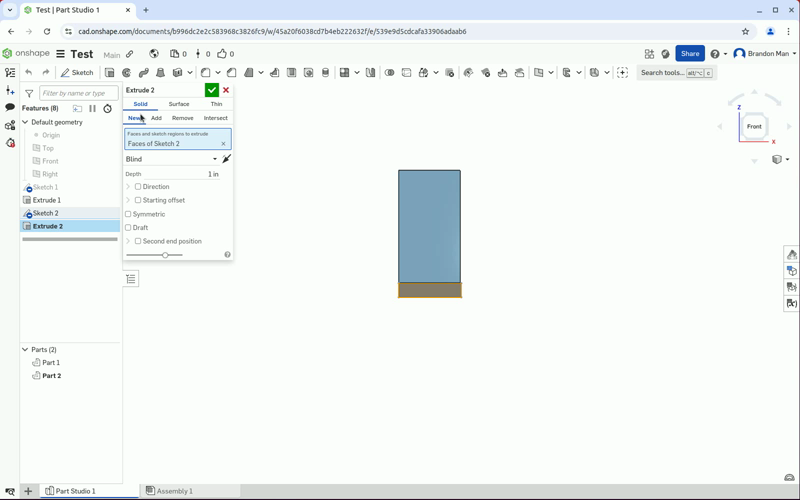
mouse_move(137, 120)
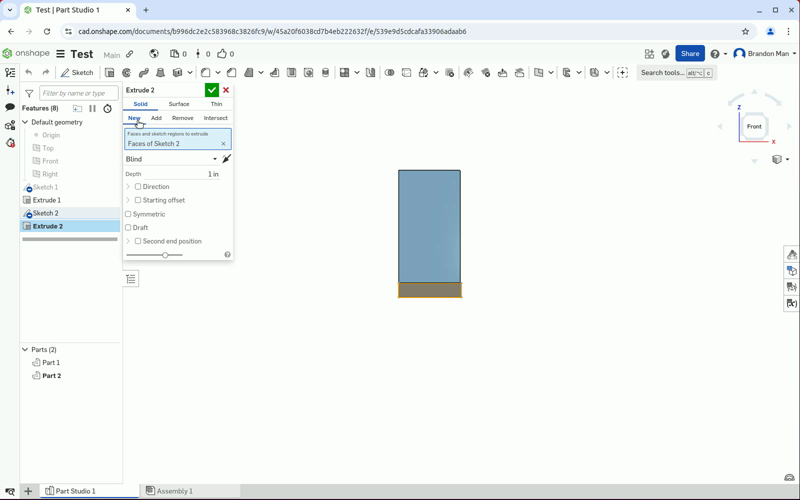
click(137, 120)
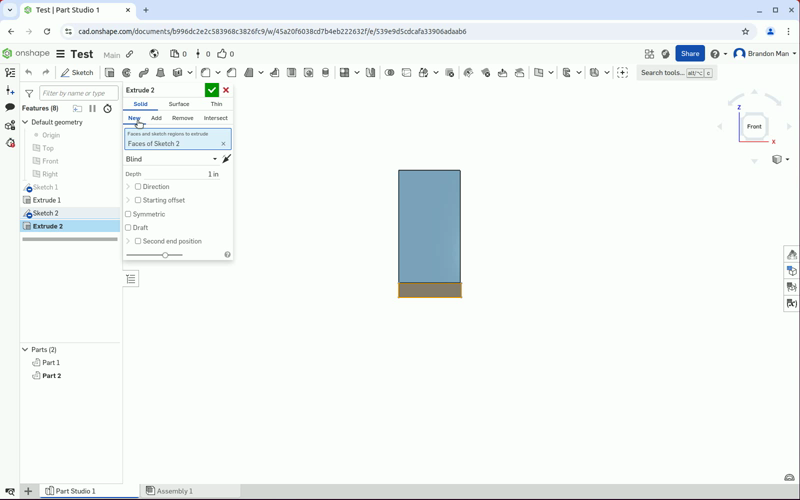
key(tab, 4)
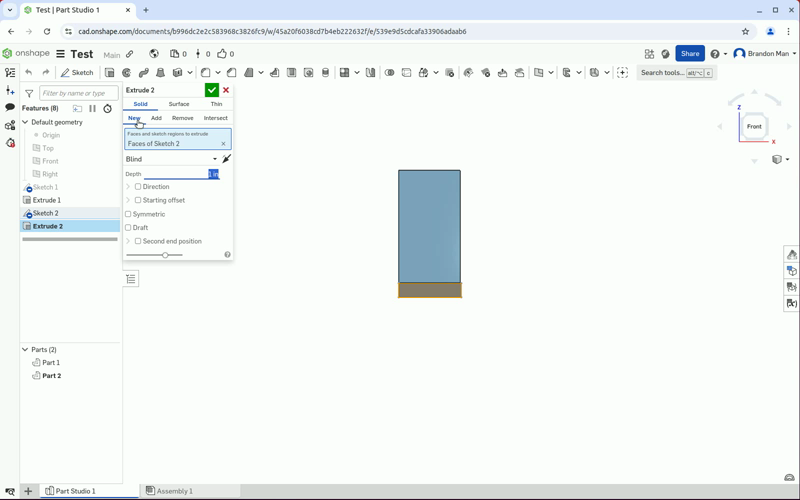
text(15.646)
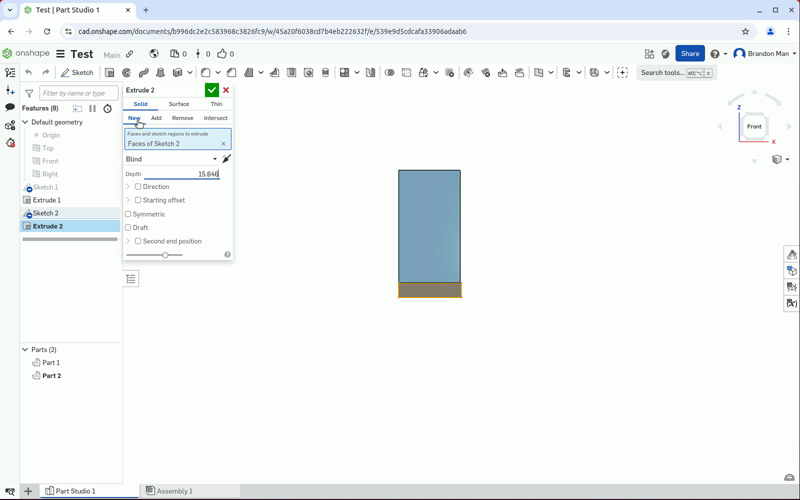
key(enter)
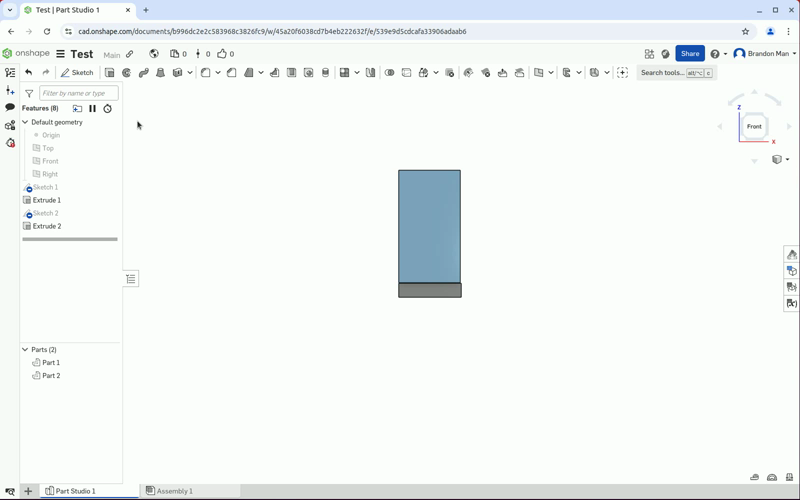
key(shift+h)
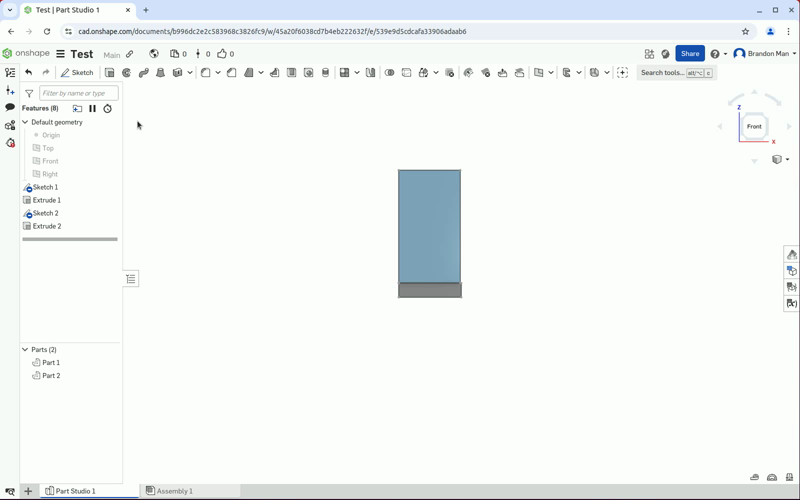
key(shift+h)
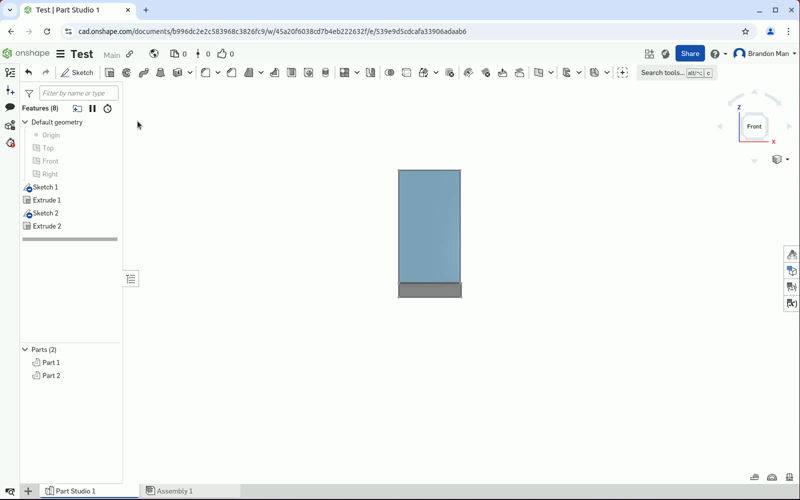
key(shift+7)
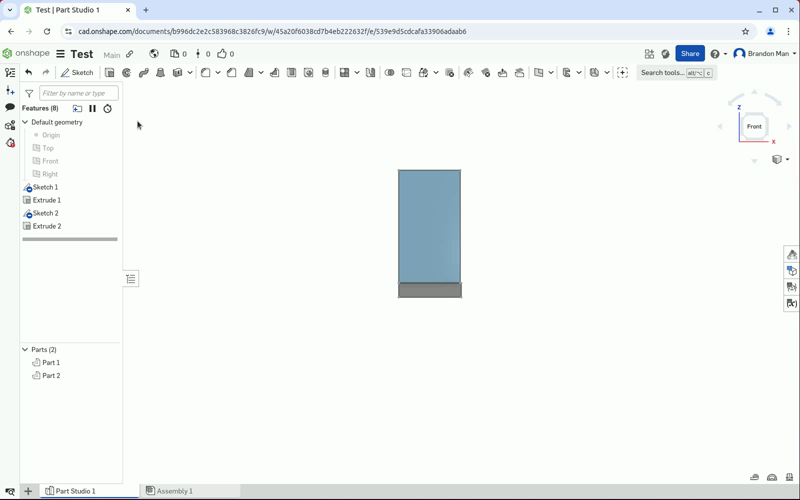
key(left, 2)
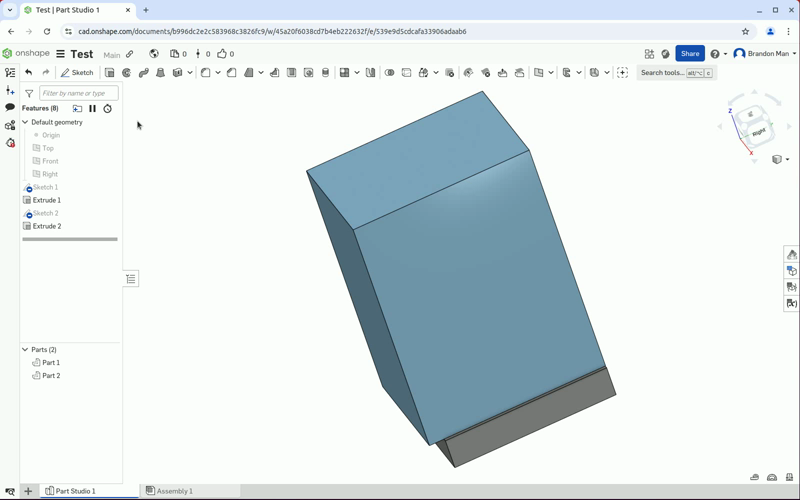
key(down, 2)
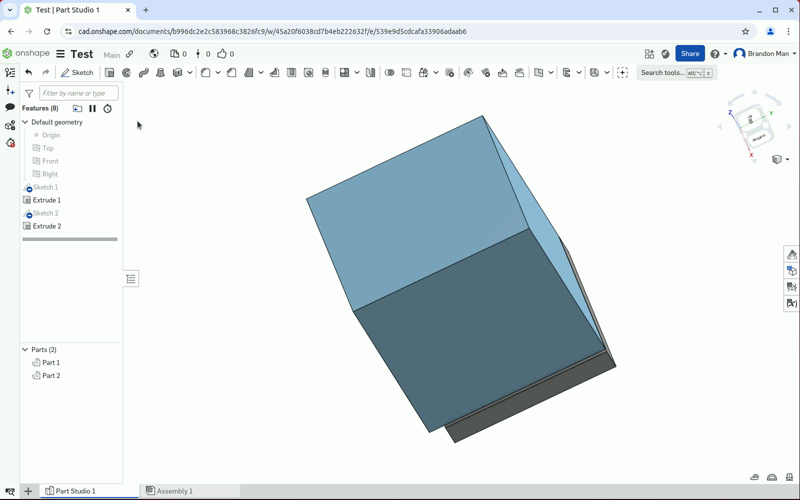
key(up, 2)
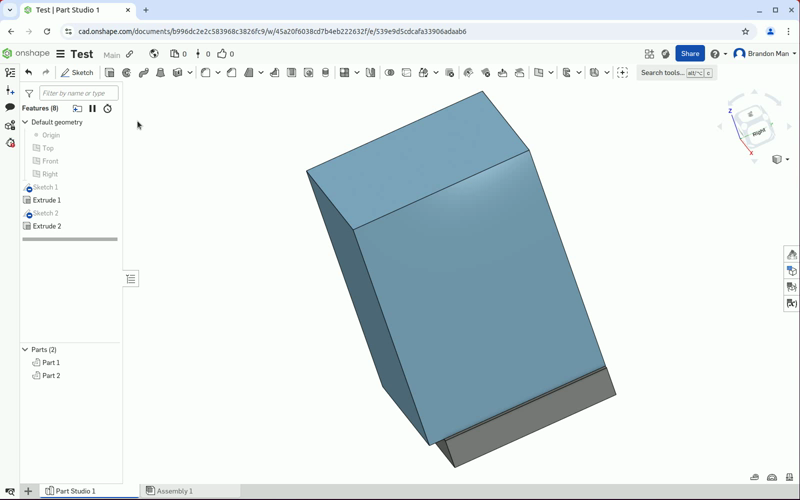
key(right, 2)
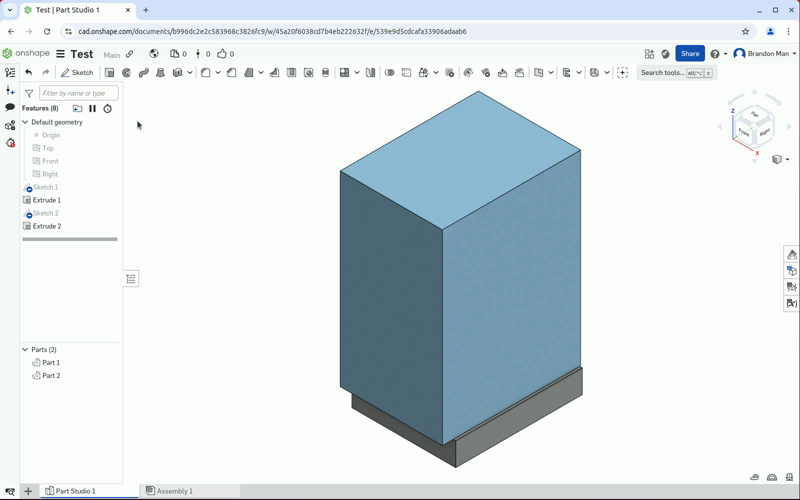
mouse_move(73, 189)
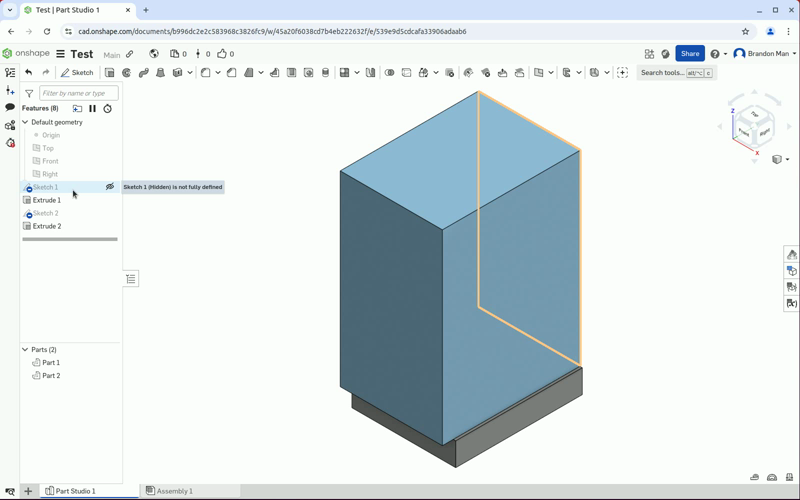
click(73, 189)